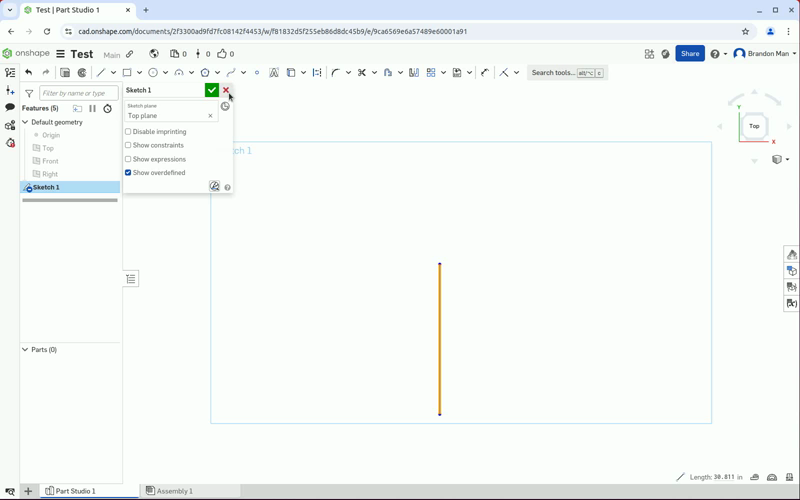
key(shift+h)
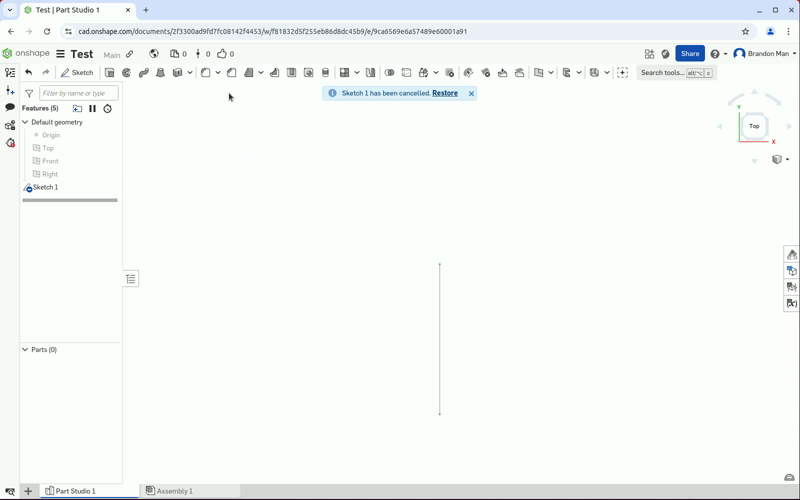
key(shift+s)
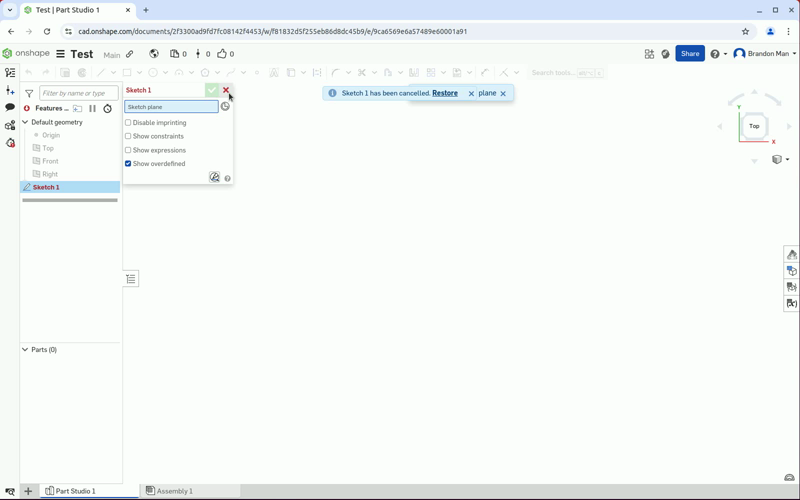
mouse_move(73, 150)
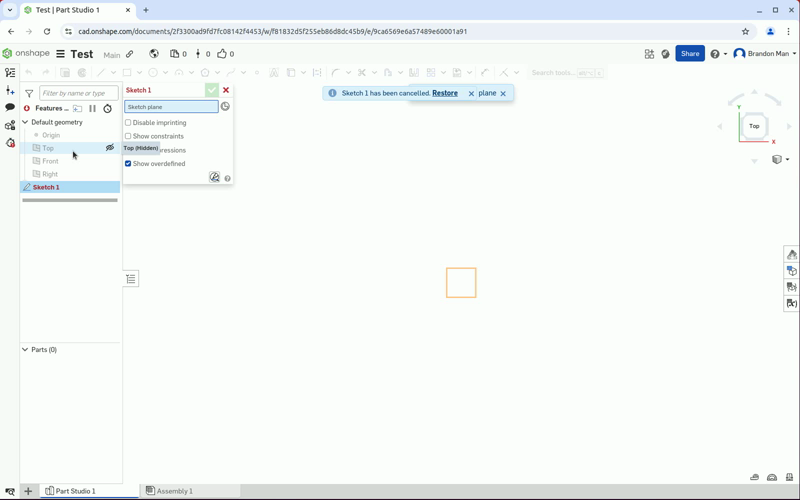
click(73, 150)
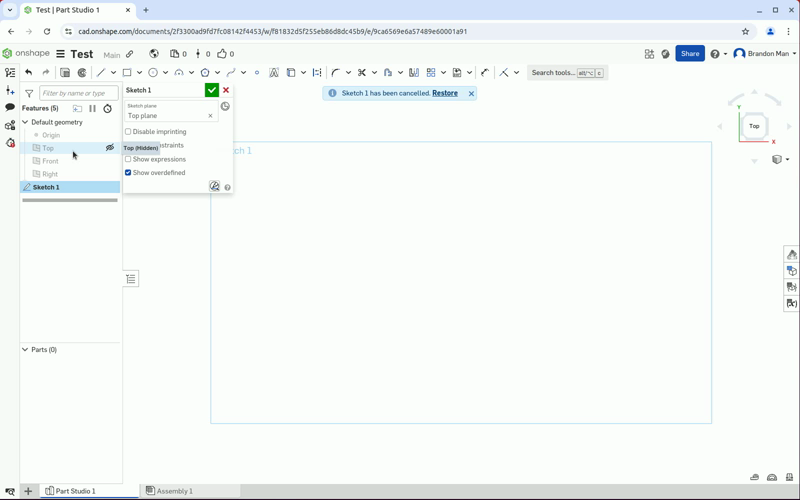
mouse_move(73, 352)
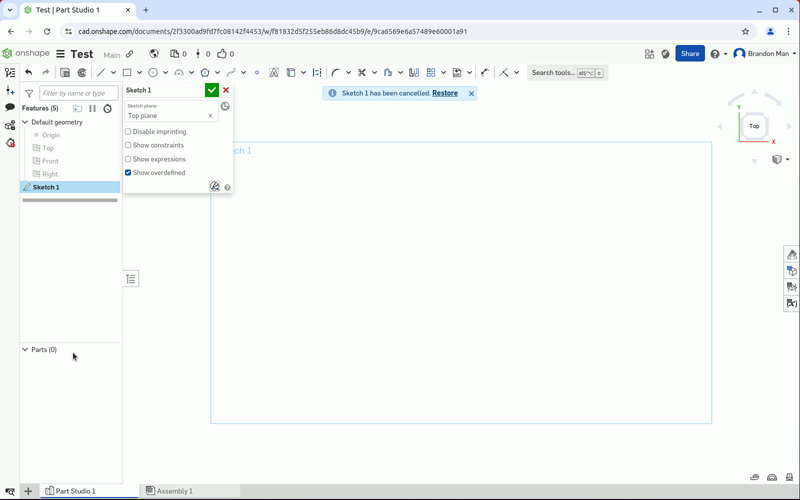
key(y)
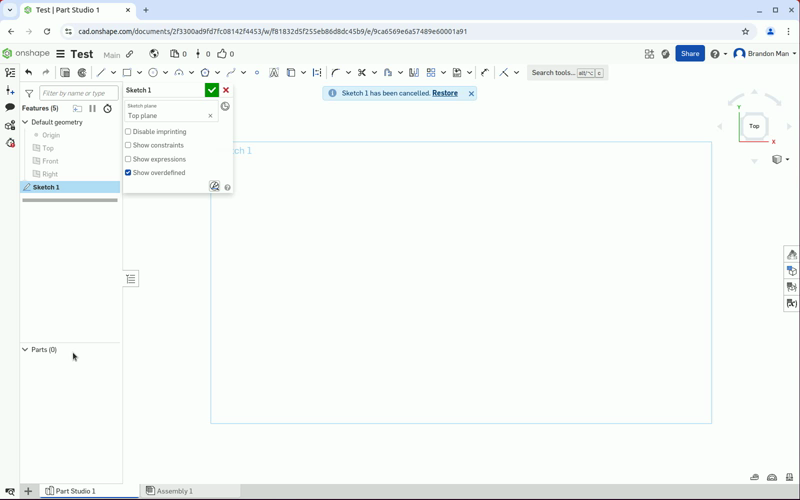
key(l)
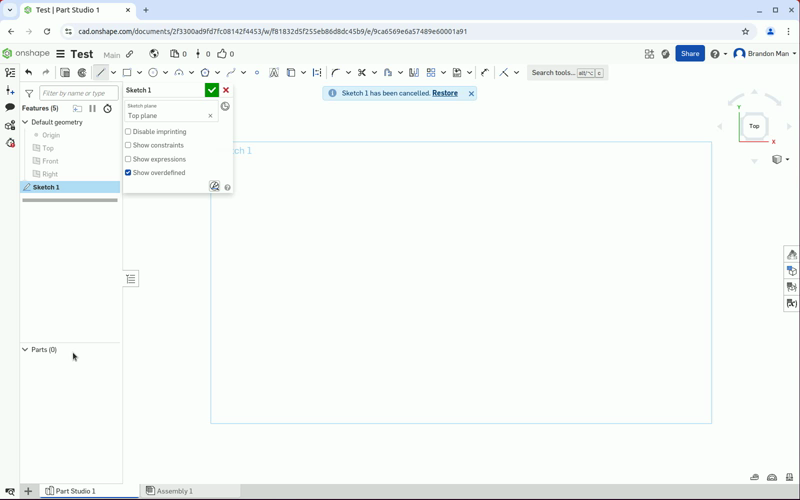
key_down(shift)
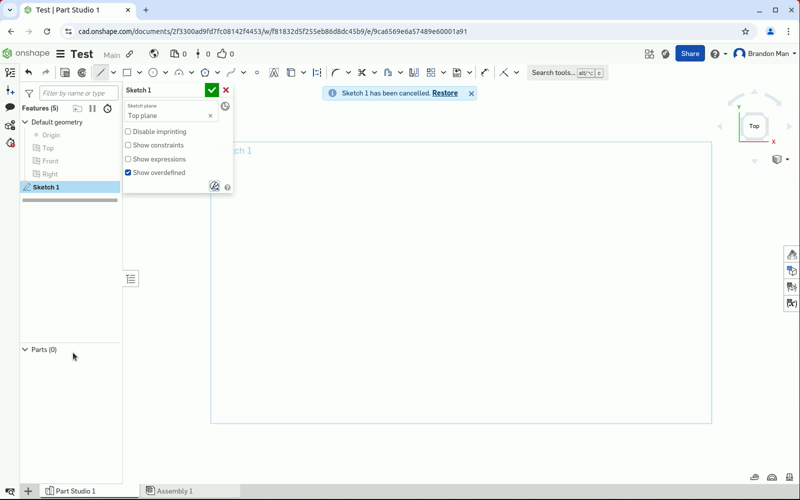
mouse_move(348, 322)
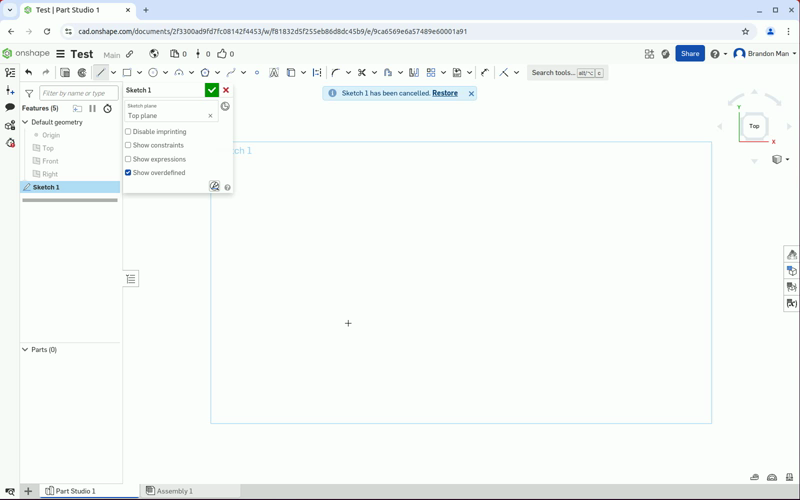
click(348, 322)
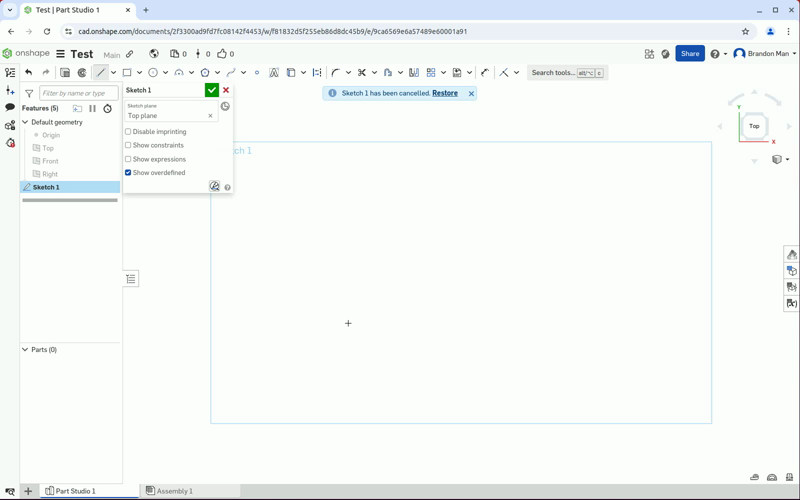
key_up(shift)
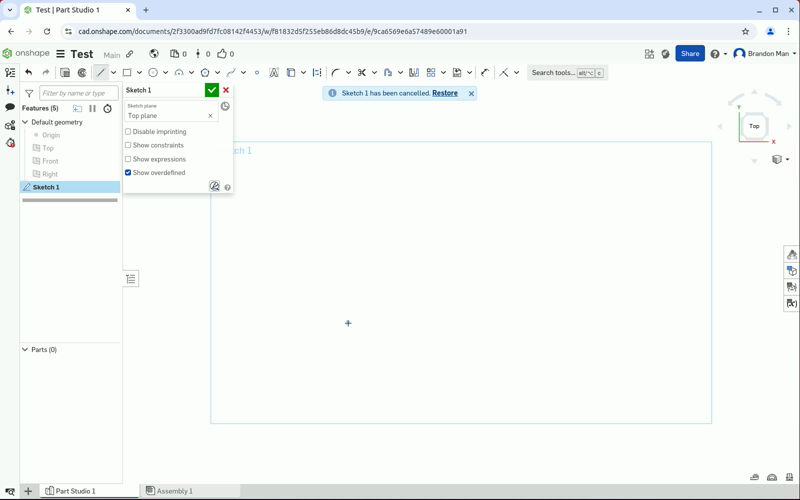
key_down(shift)
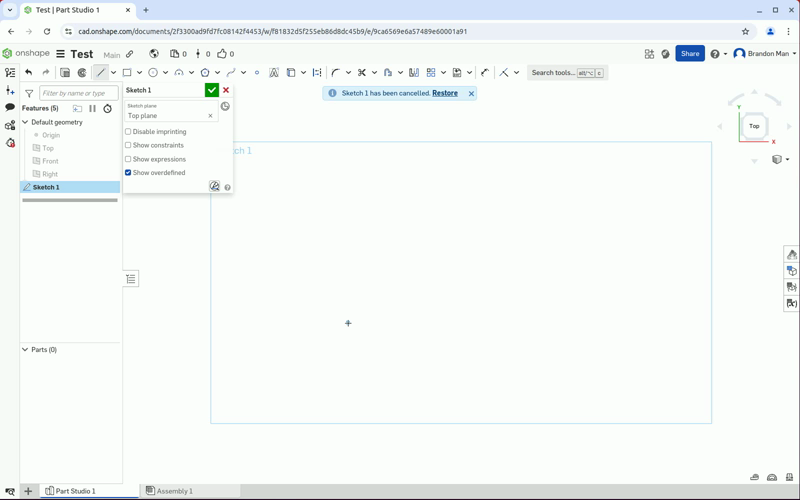
mouse_move(572, 322)
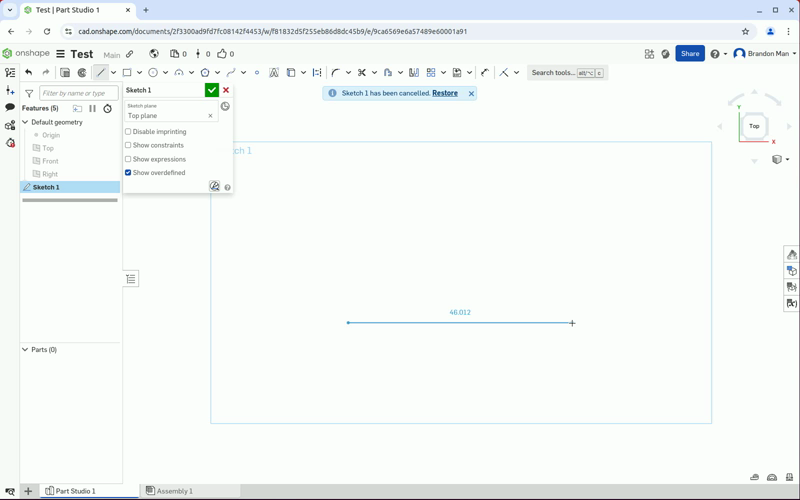
click(572, 322)
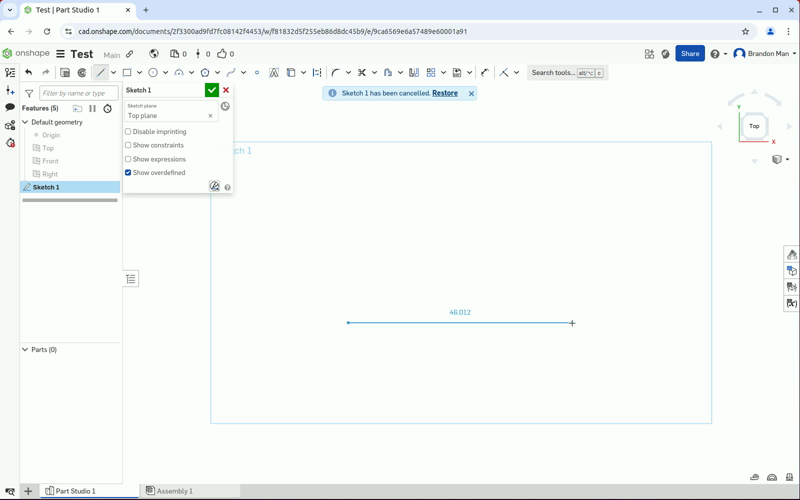
key_up(shift)
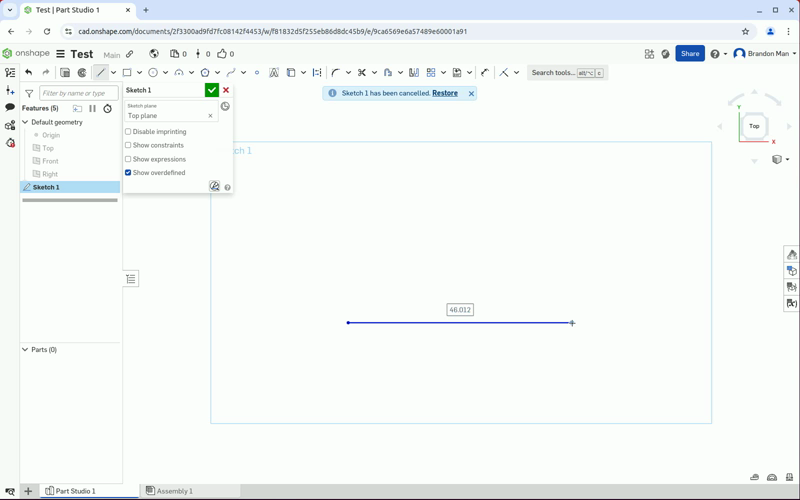
key_down(shift)
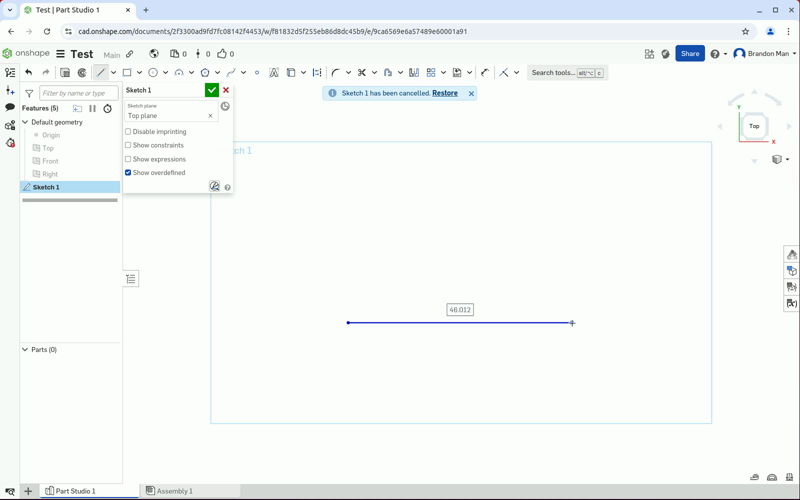
mouse_move(572, 242)
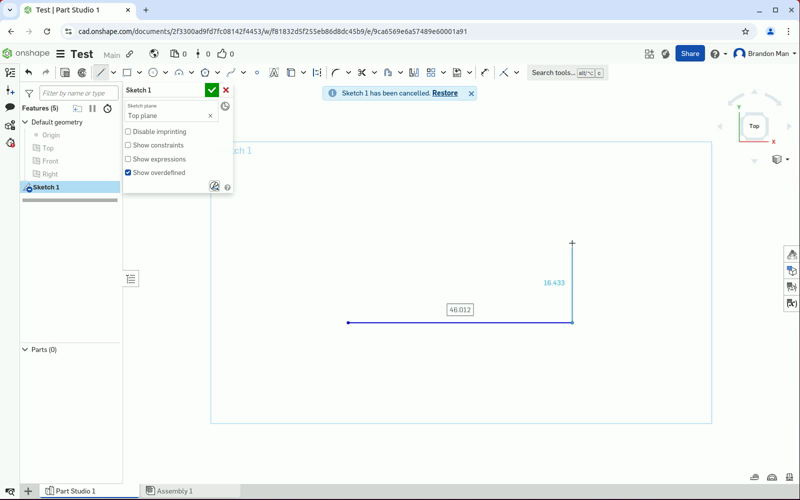
click(572, 242)
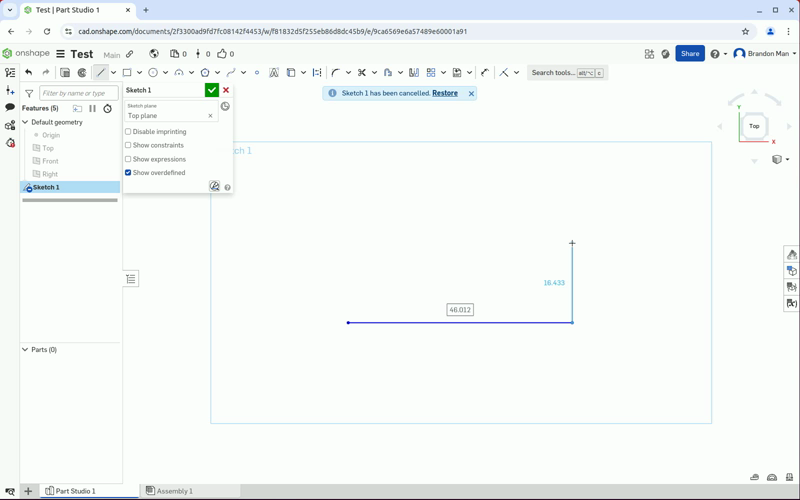
key_up(shift)
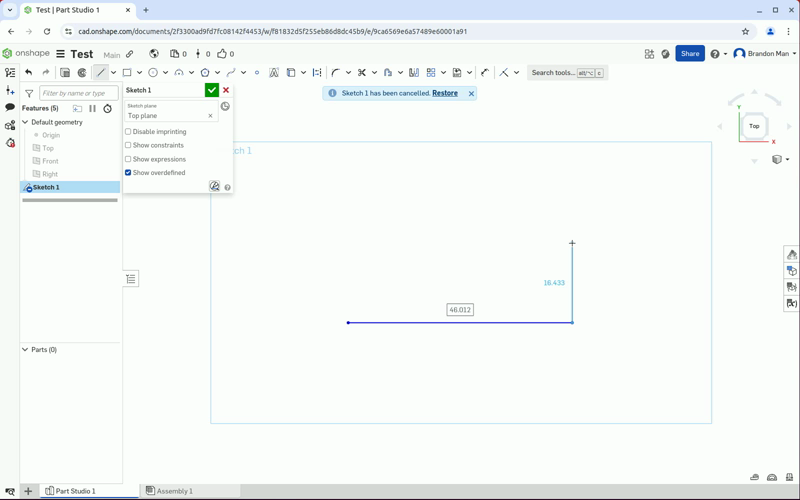
key_down(shift)
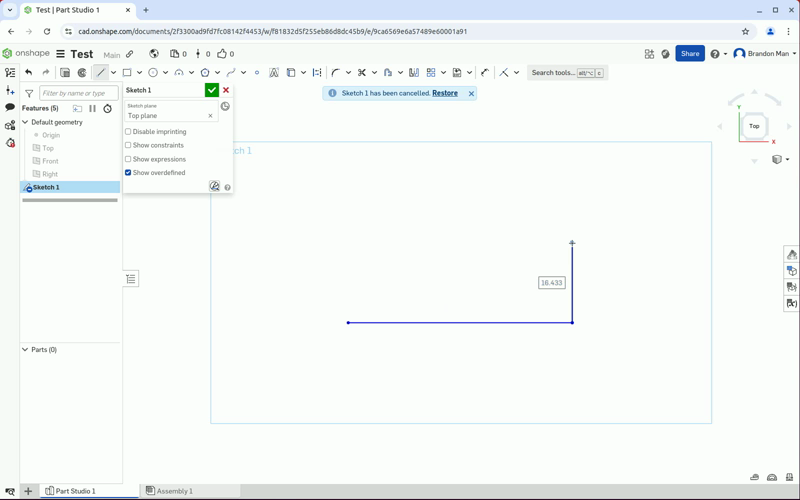
mouse_move(348, 242)
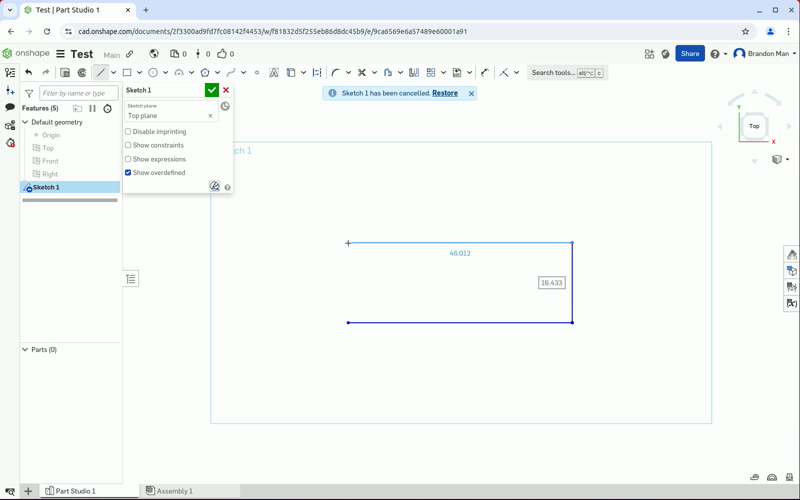
click(348, 242)
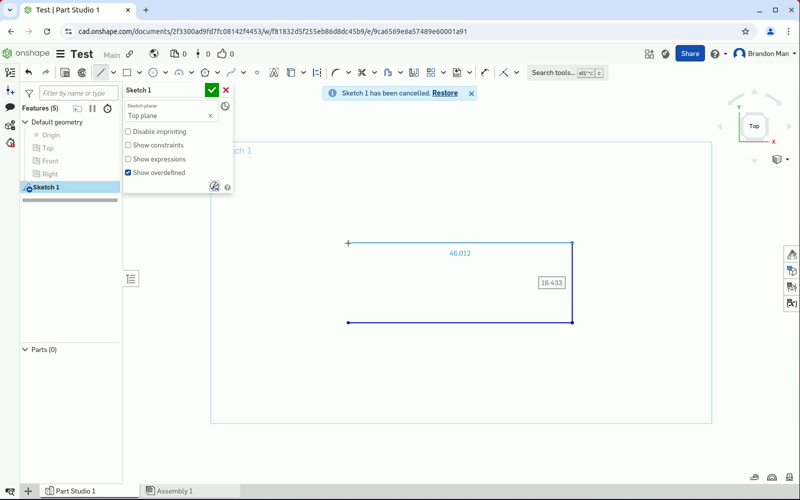
key_up(shift)
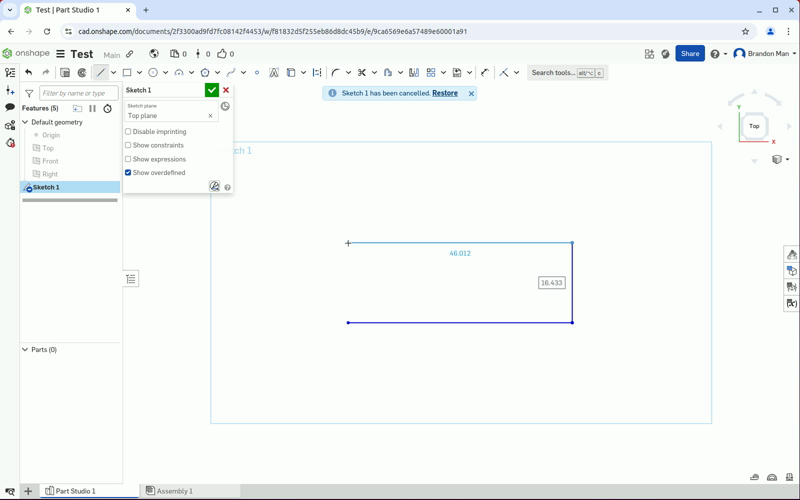
key_down(shift)
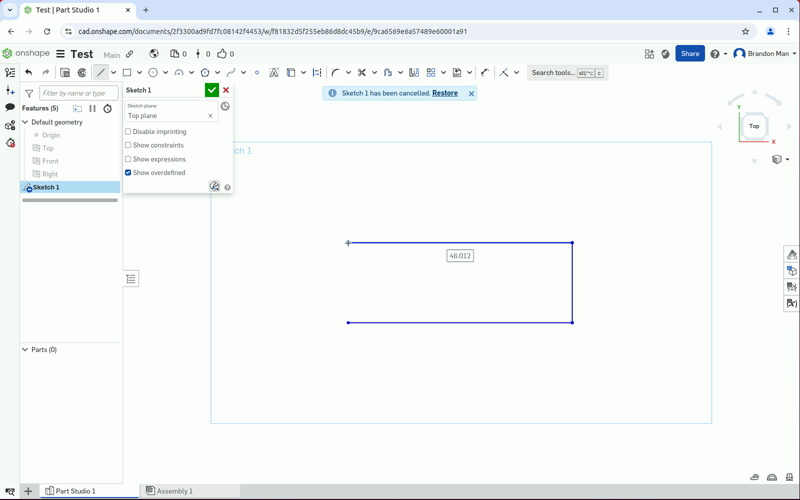
mouse_move(348, 322)
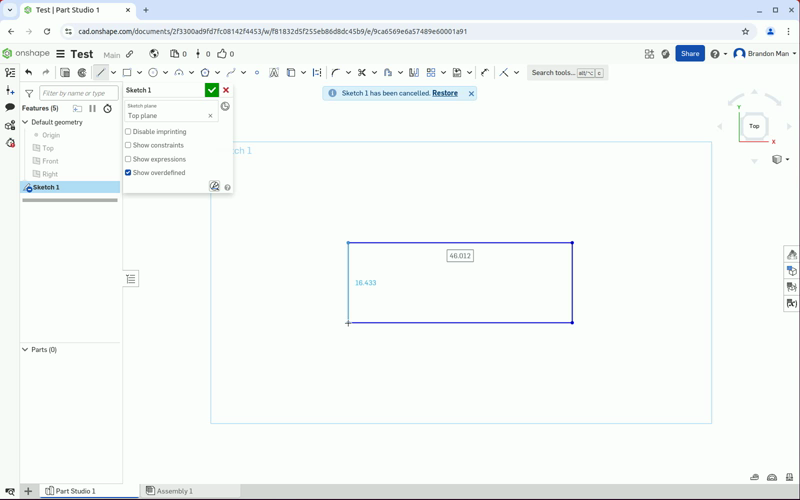
key_up(shift)
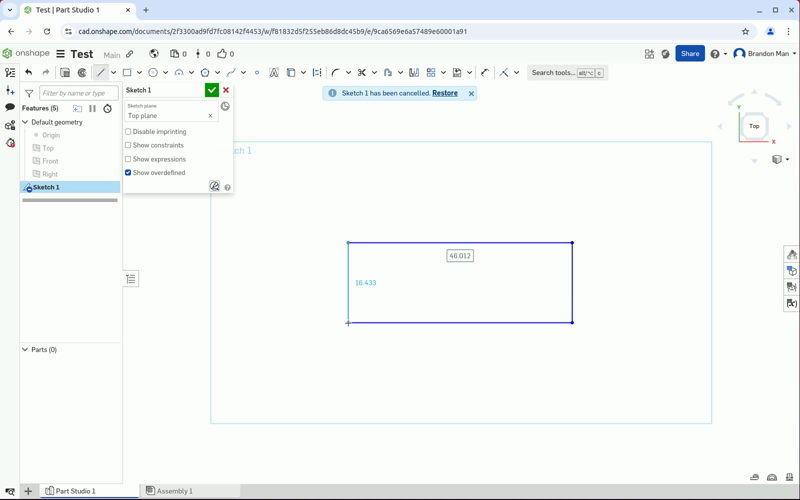
click(348, 322)
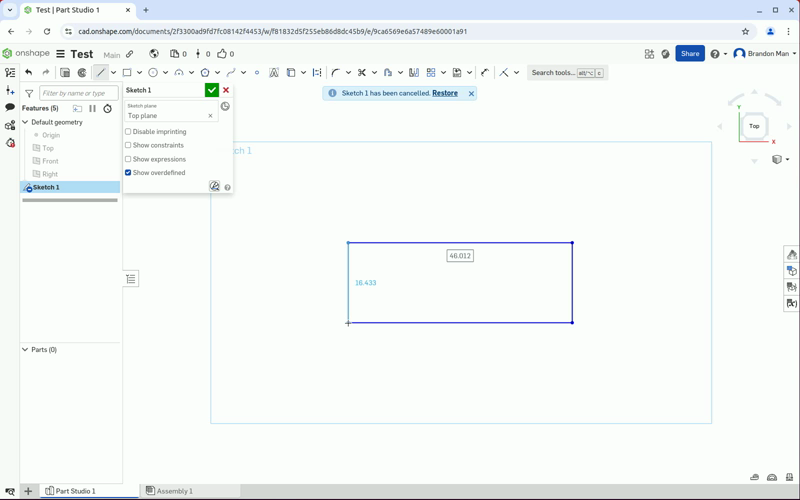
key(esc)
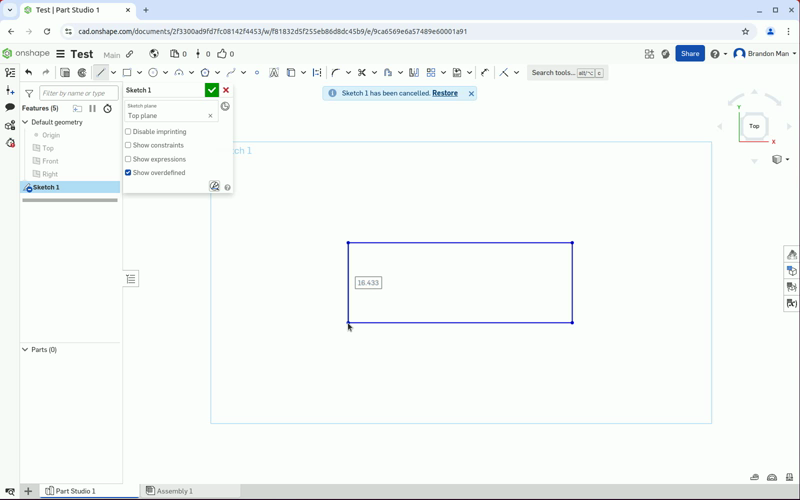
key(l)
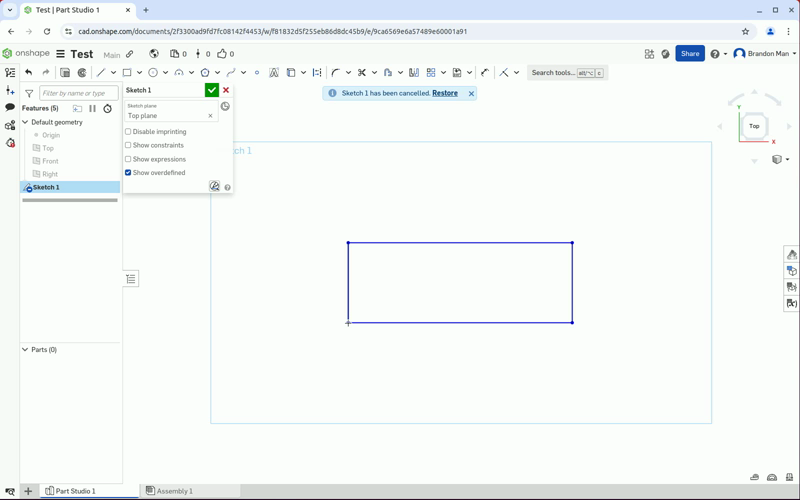
key_down(shift)
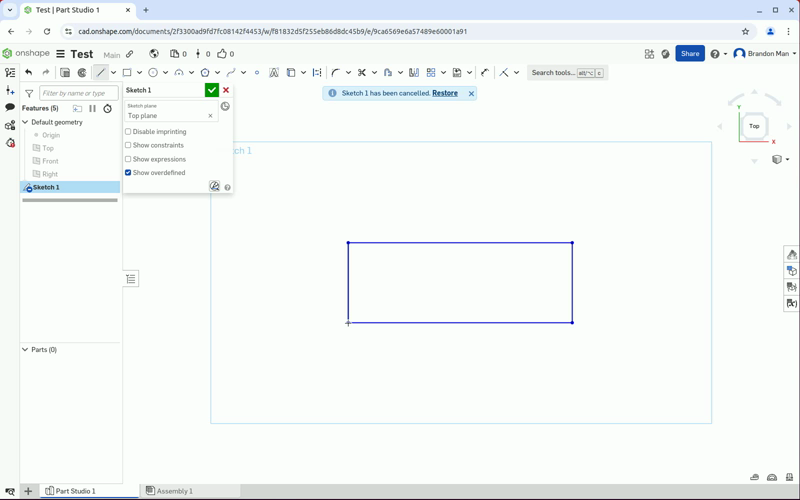
mouse_move(367, 303)
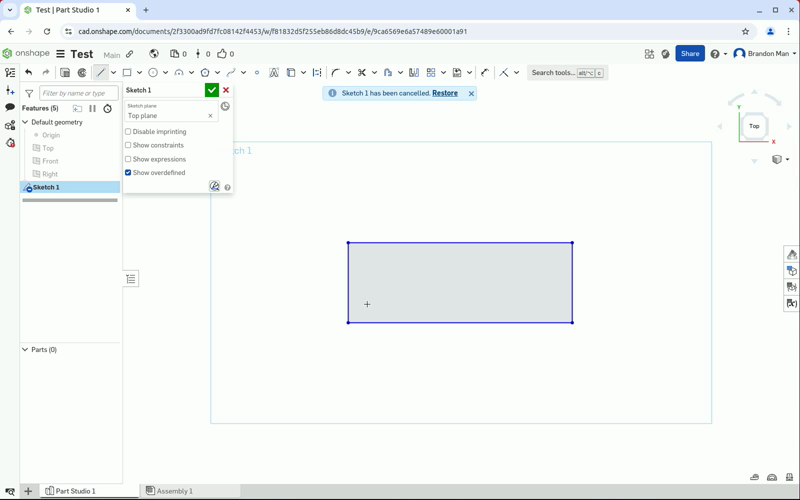
click(367, 303)
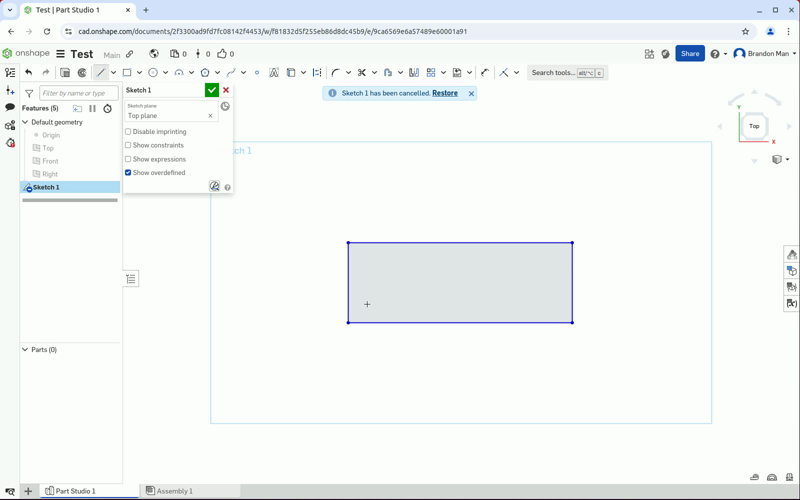
key_up(shift)
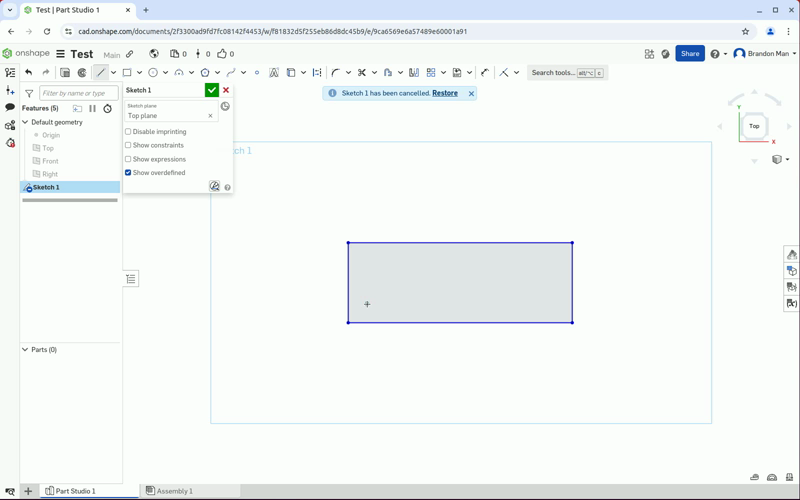
key_down(shift)
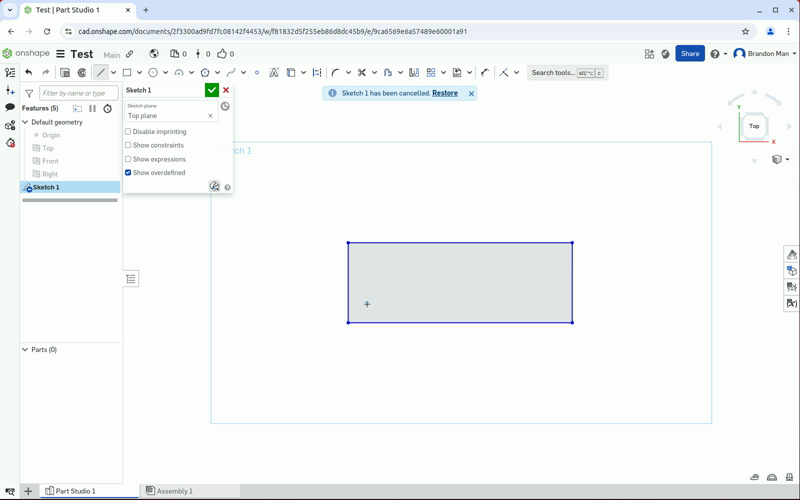
mouse_move(553, 303)
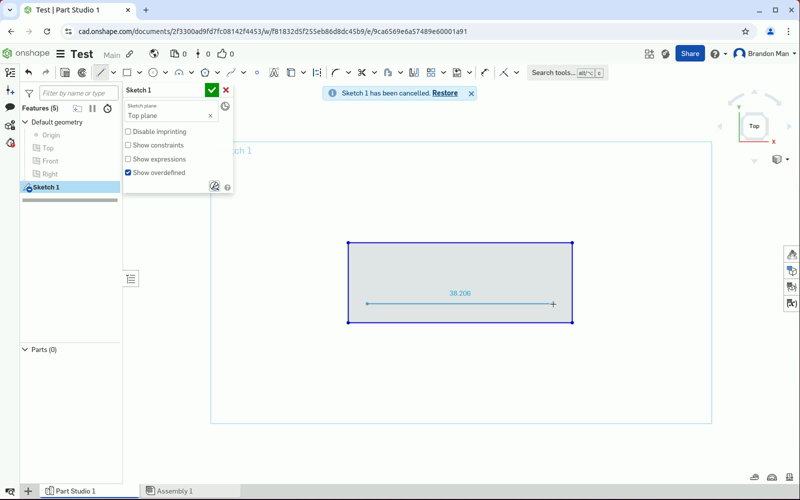
click(553, 303)
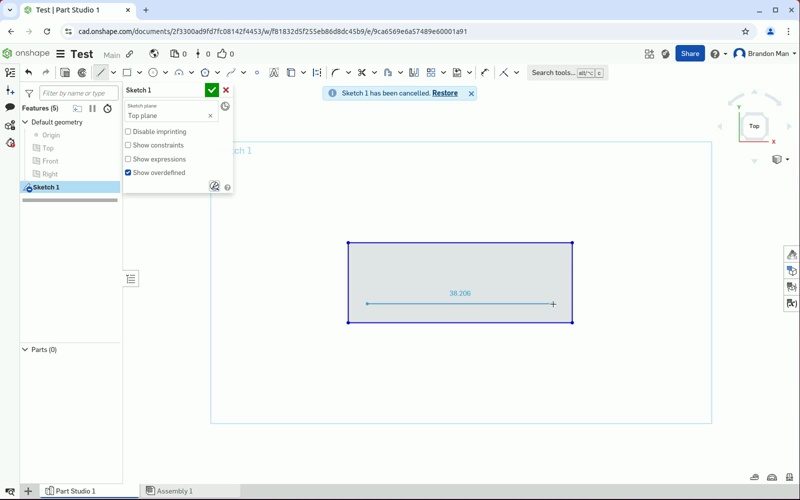
key_up(shift)
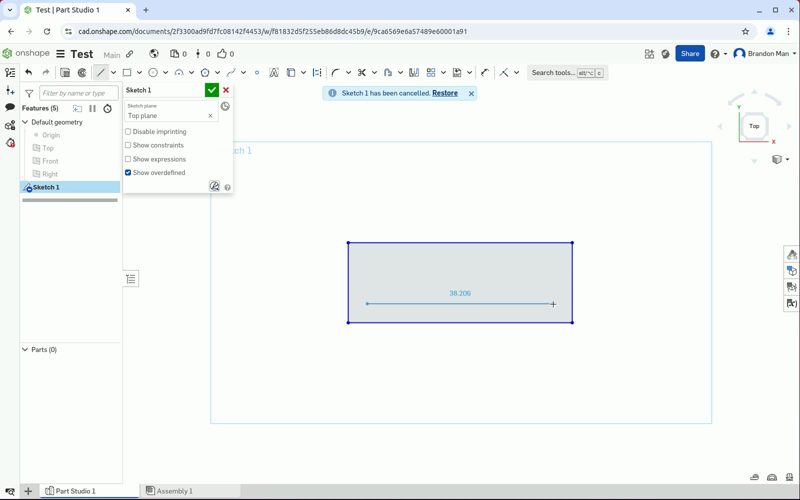
key_down(shift)
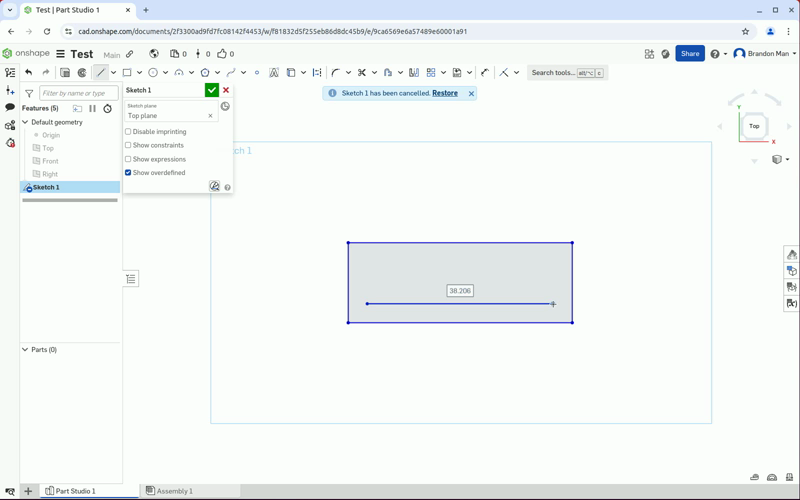
mouse_move(583, 303)
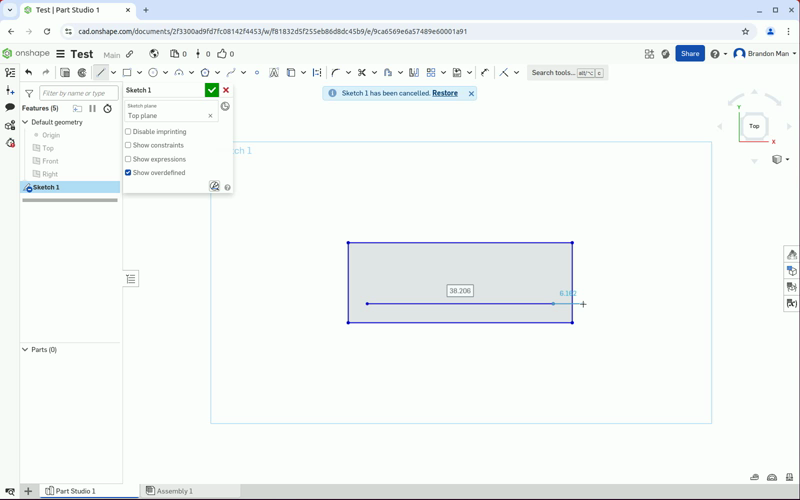
mouse_move(553, 264)
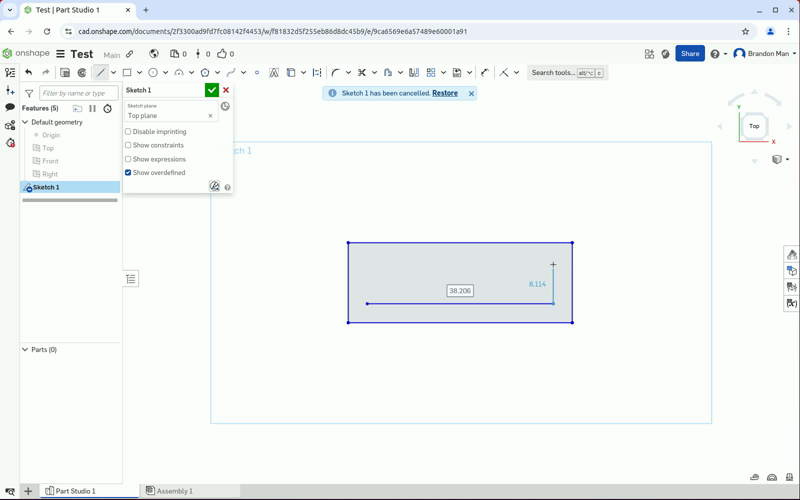
click(553, 264)
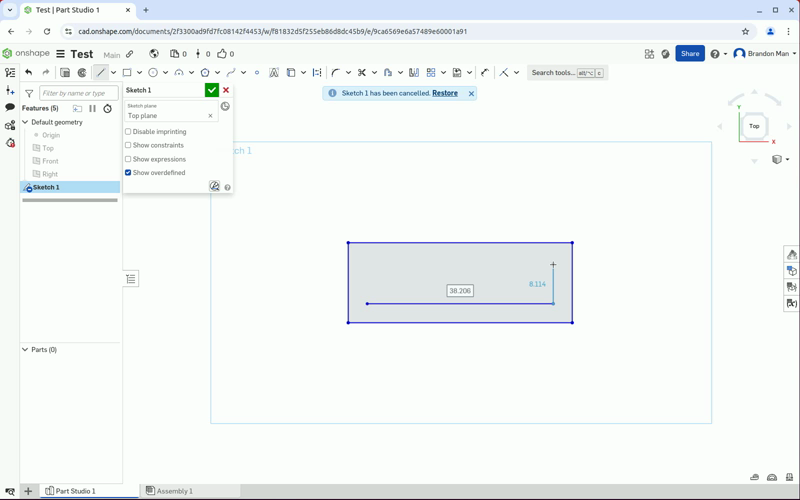
key_up(shift)
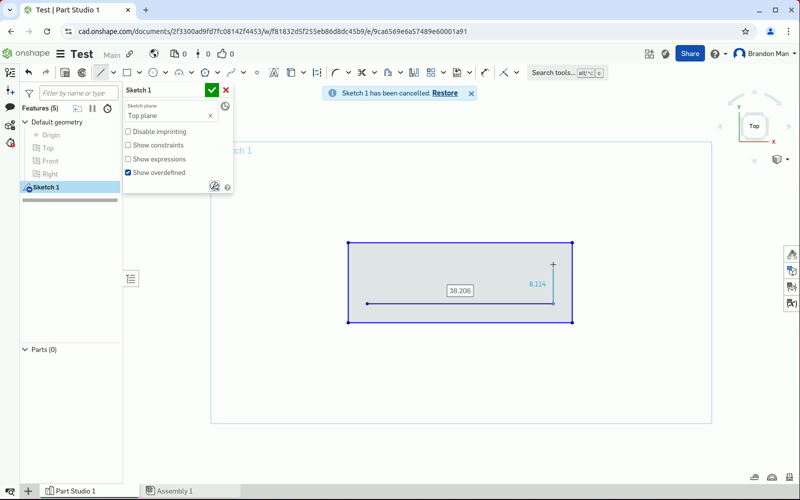
key_down(shift)
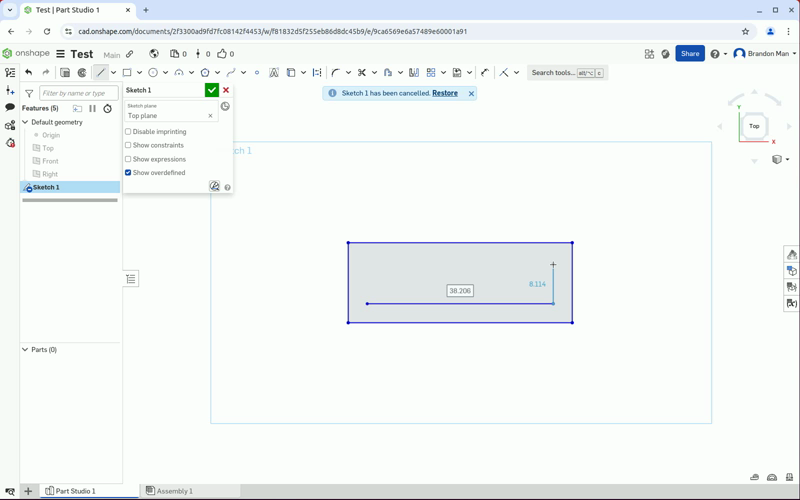
mouse_move(367, 264)
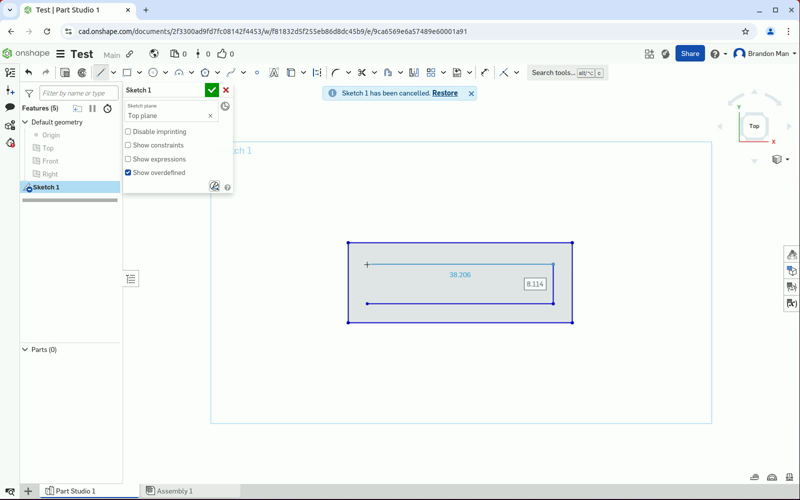
click(367, 264)
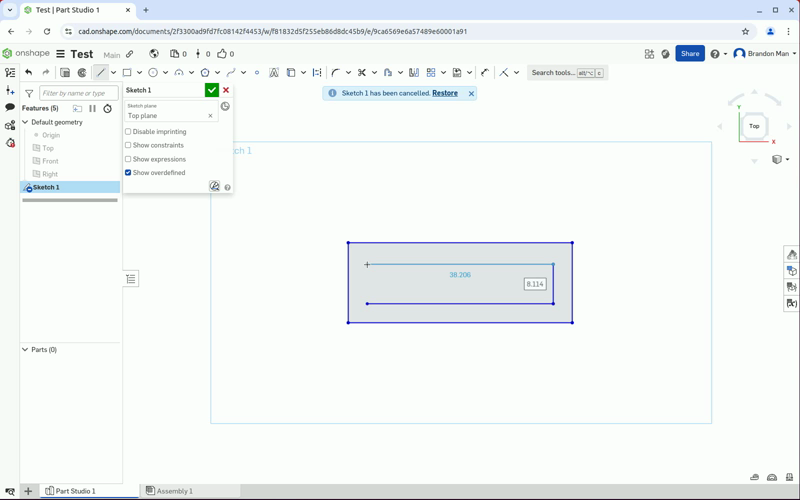
key_up(shift)
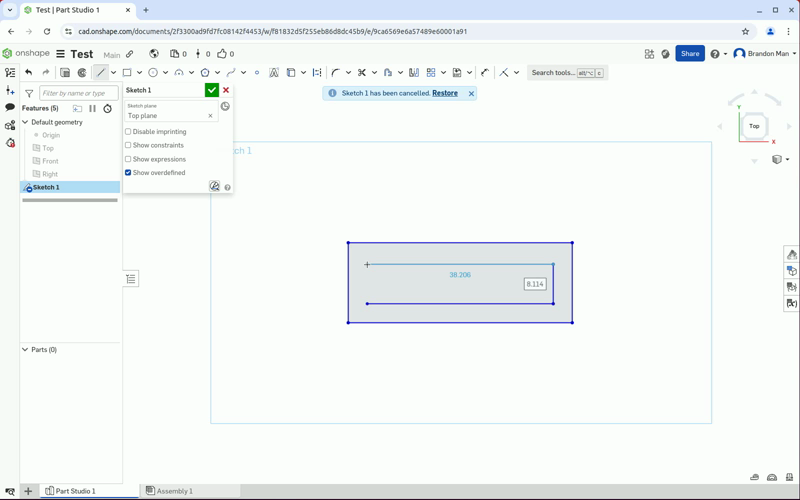
mouse_move(397, 264)
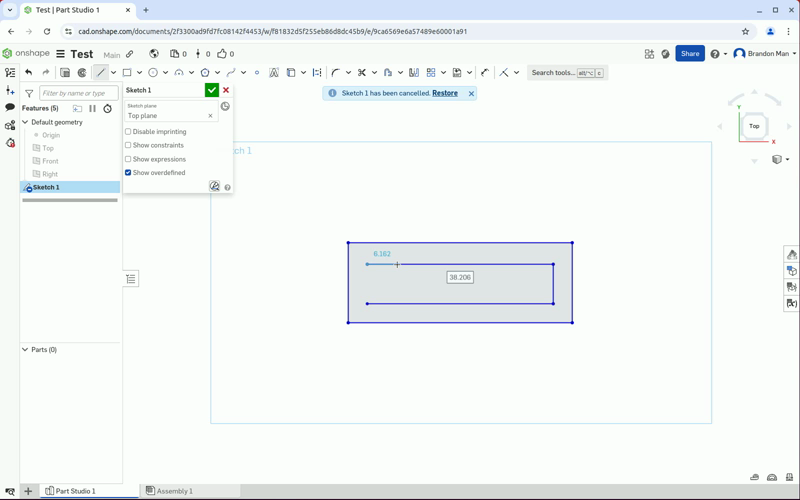
key_down(shift)
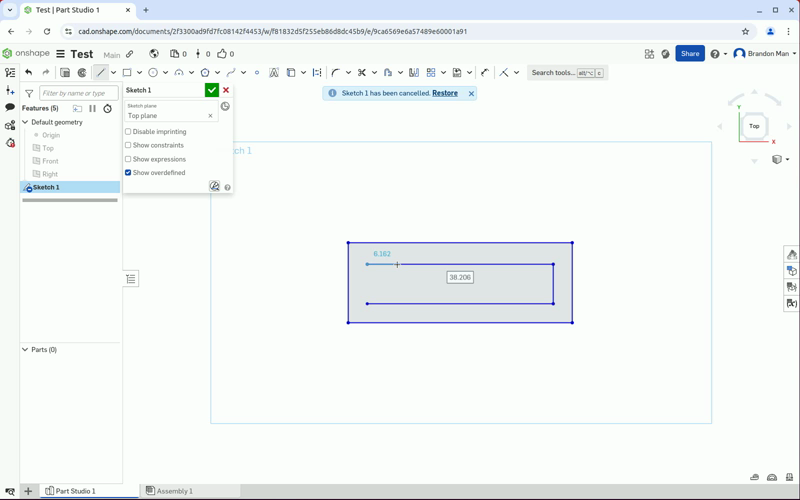
mouse_move(367, 303)
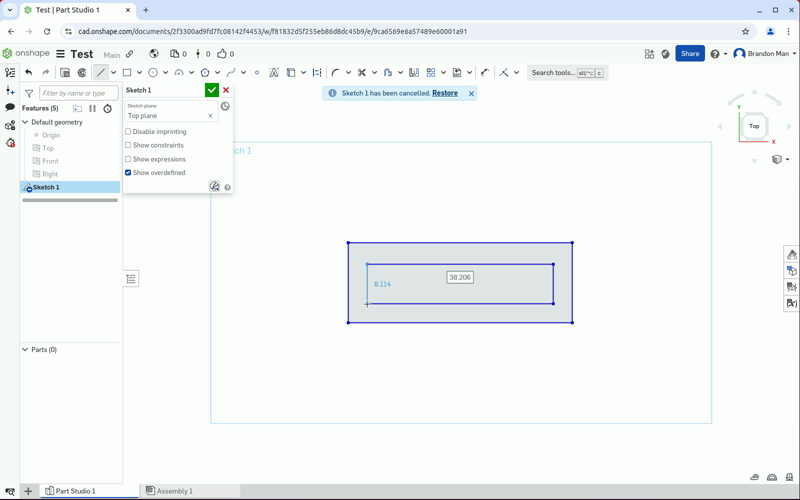
key_up(shift)
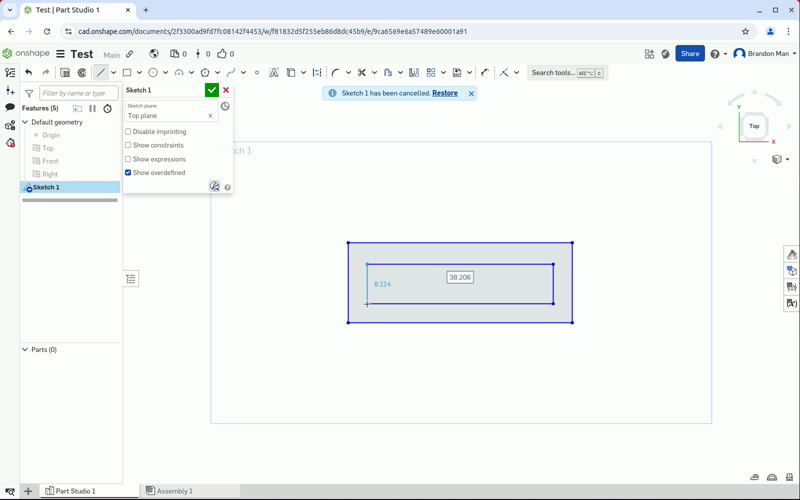
click(367, 303)
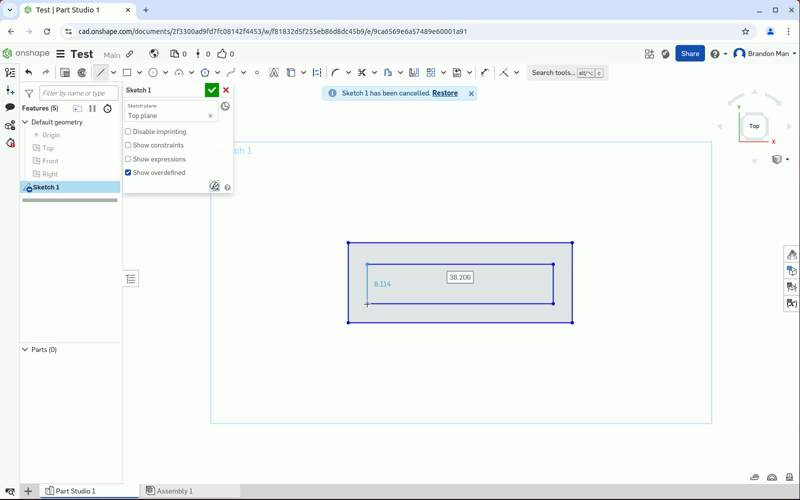
key(esc)
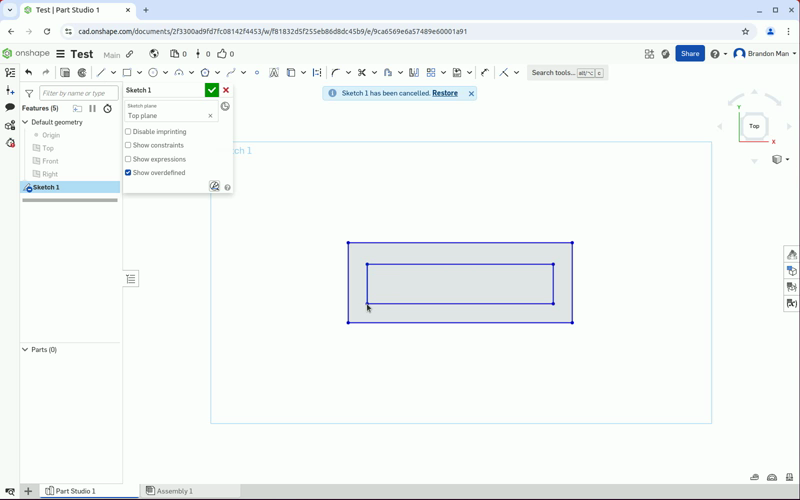
mouse_move(561, 303)
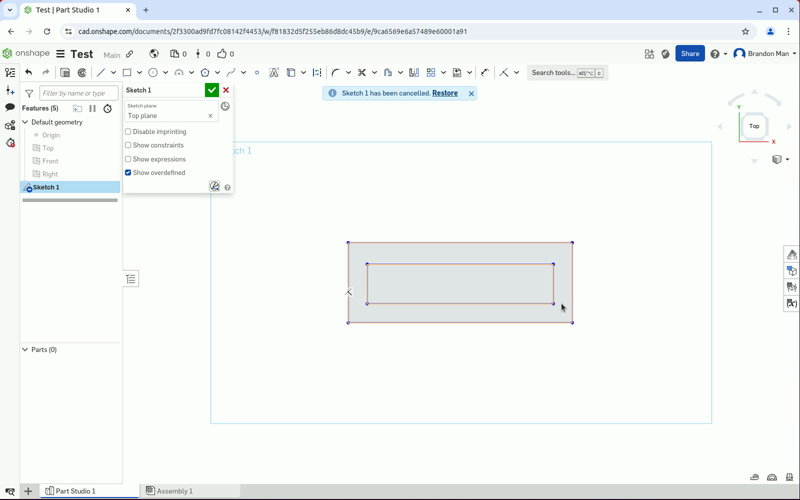
click(561, 303)
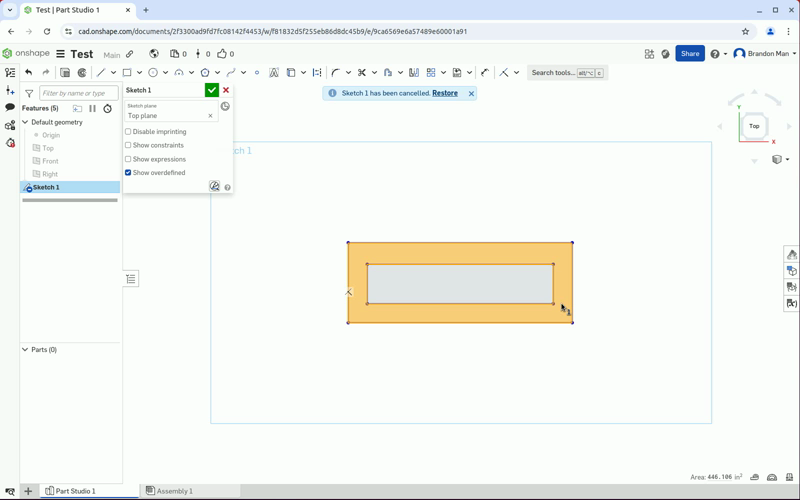
mouse_move(73, 352)
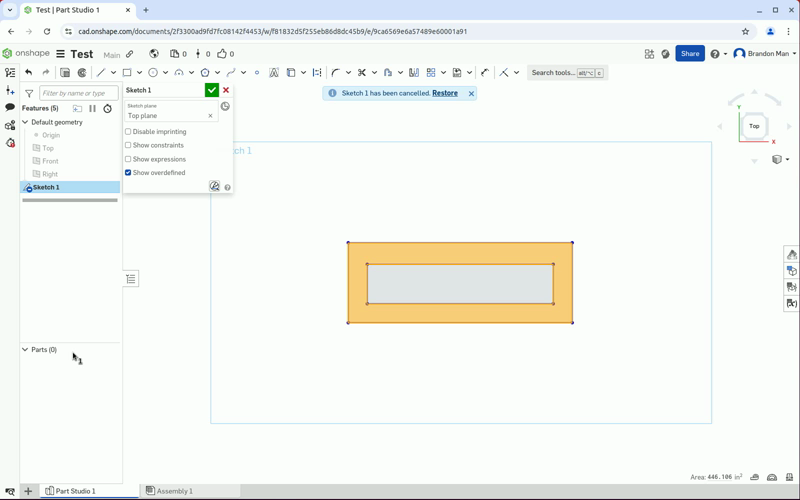
key(shift+y)
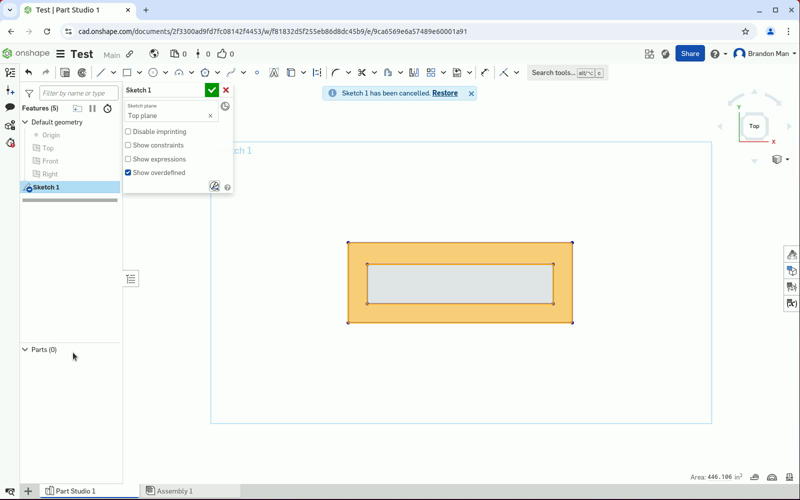
key(shift+e)
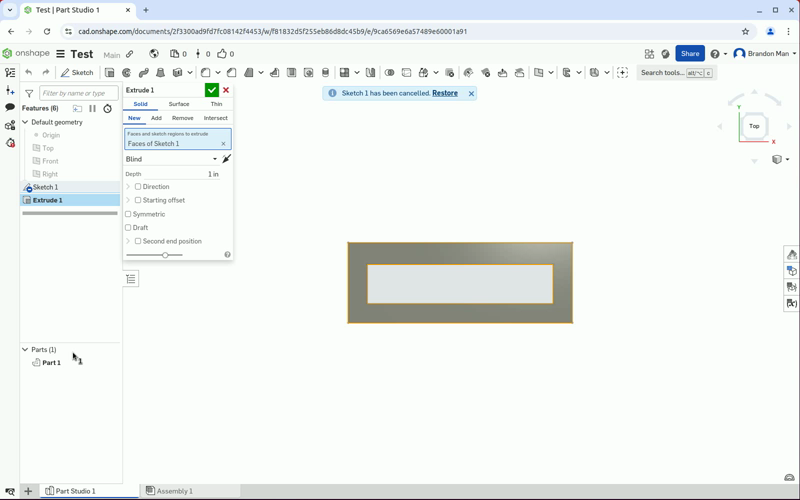
mouse_move(143, 106)
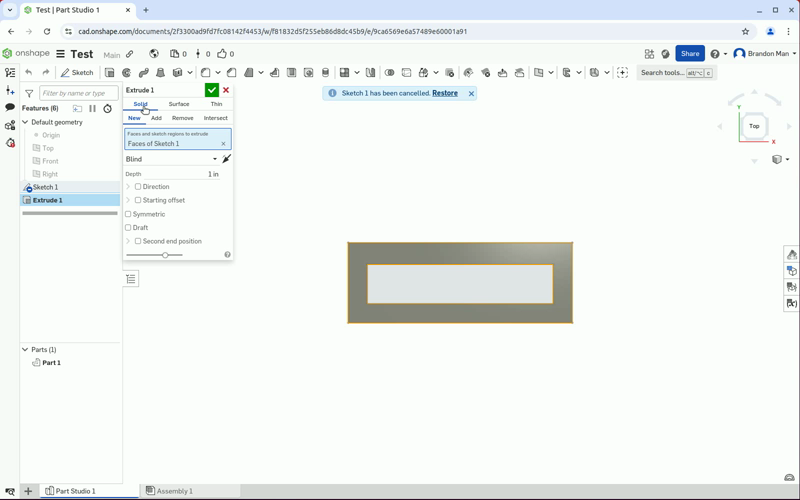
click(143, 106)
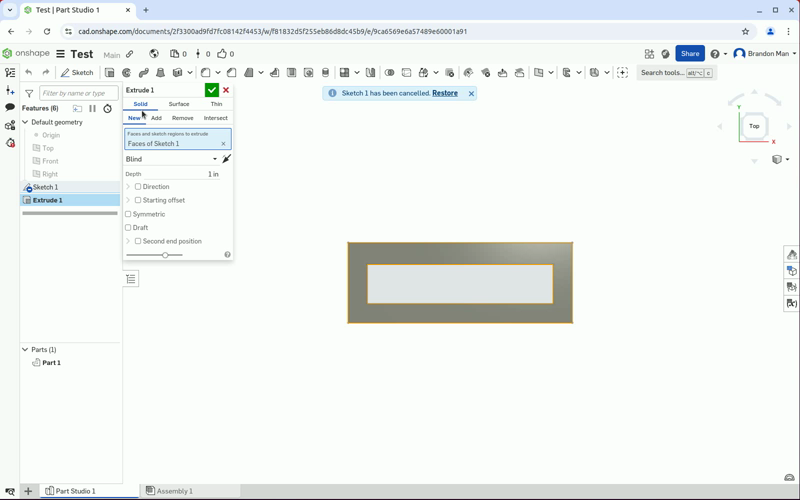
mouse_move(137, 120)
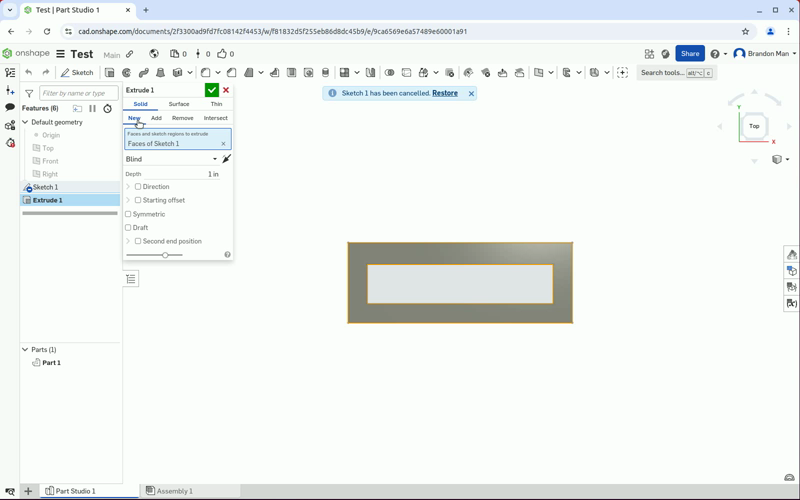
click(137, 120)
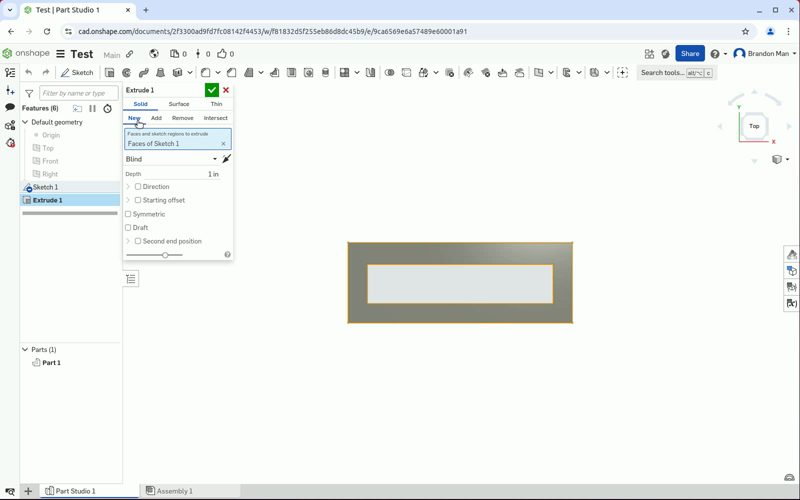
key(tab, 4)
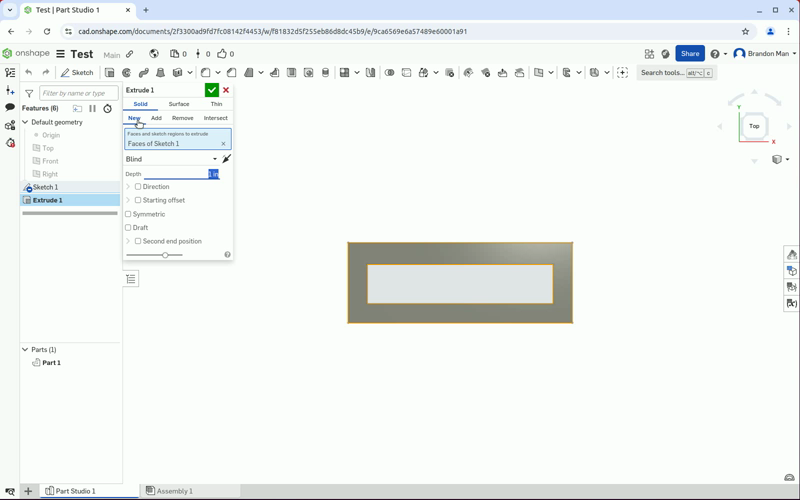
text(17.813)
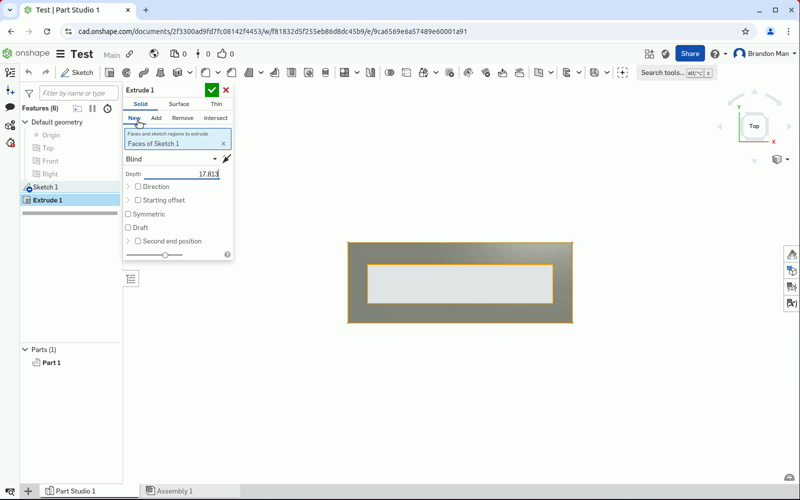
key(enter)
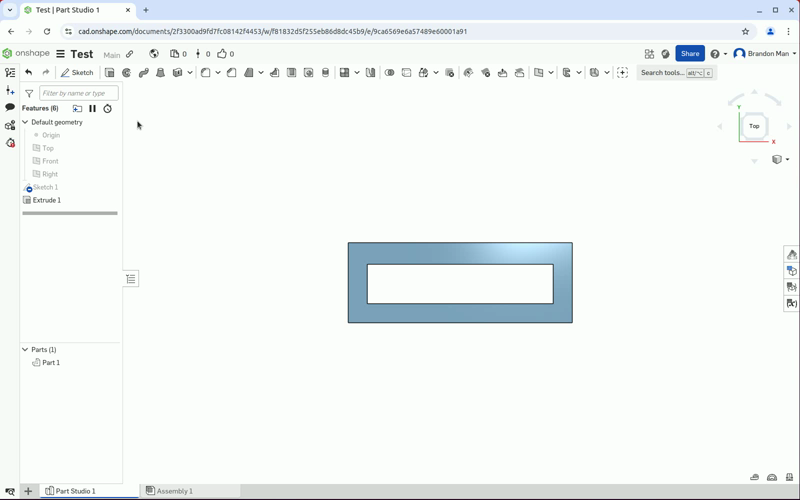
key(shift+h)
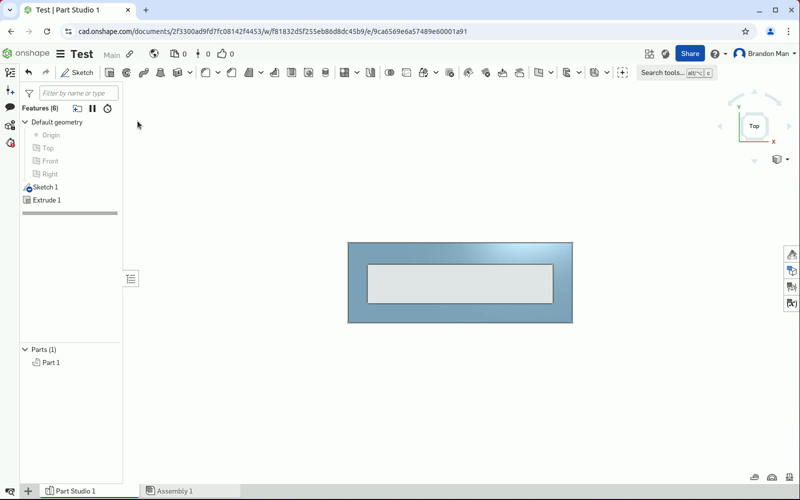
key(shift+h)
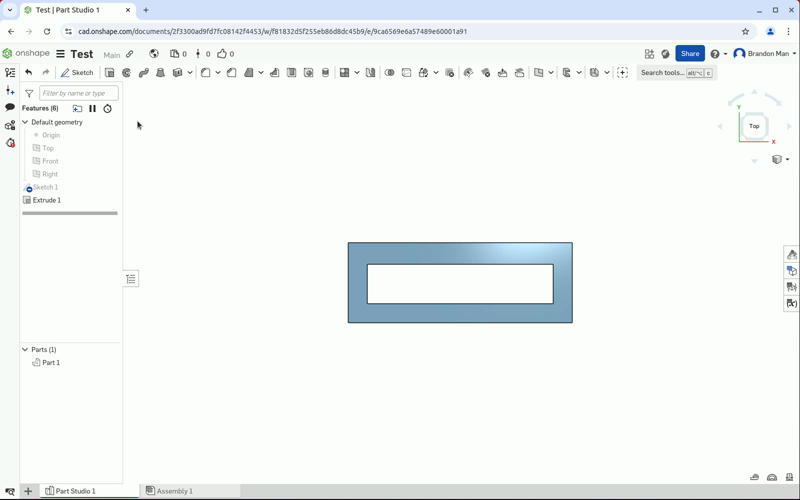
mouse_move(73, 189)
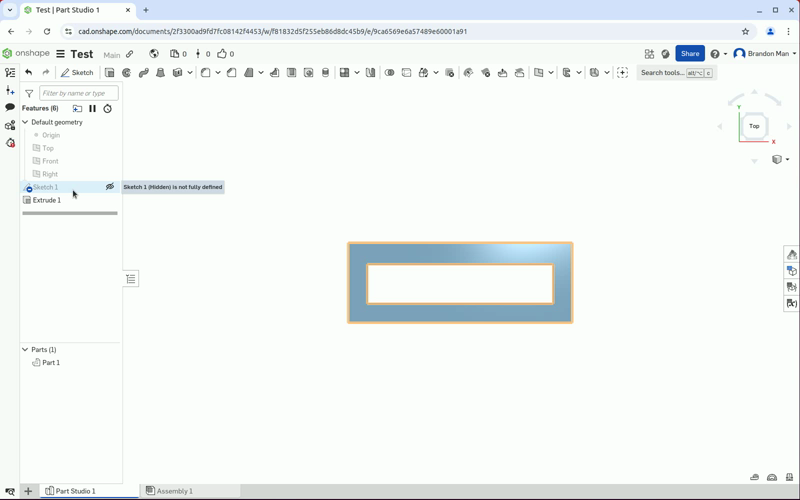
click(73, 189)
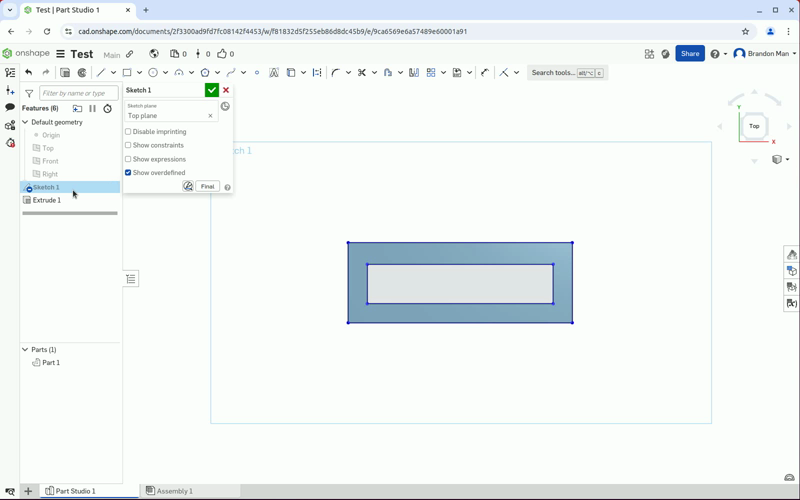
mouse_move(229, 92)
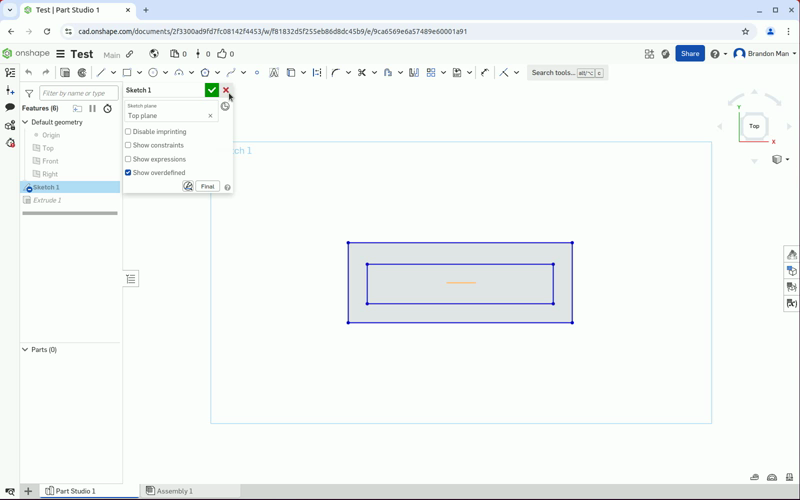
click(229, 92)
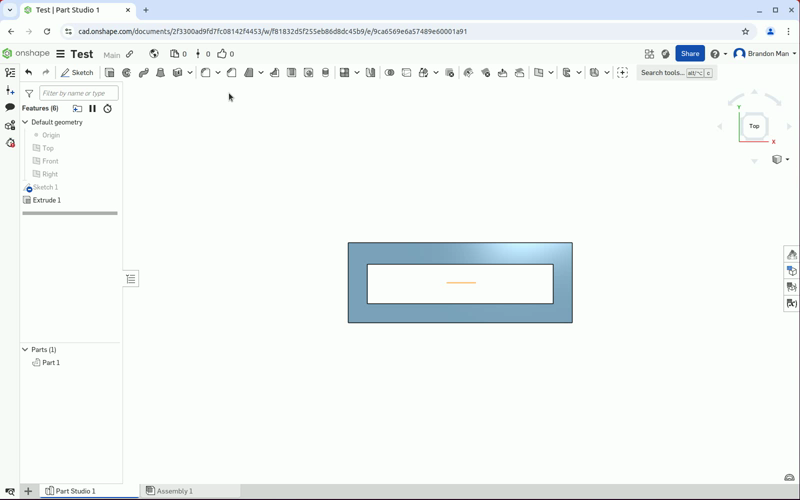
mouse_move(541, 75)
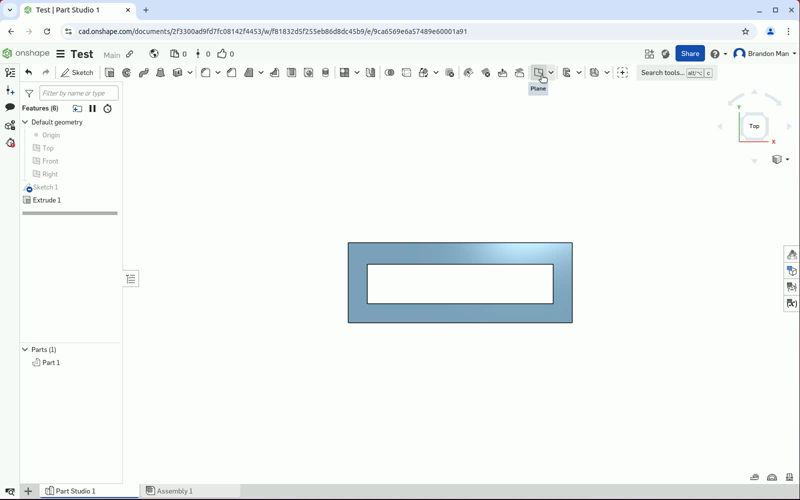
click(541, 75)
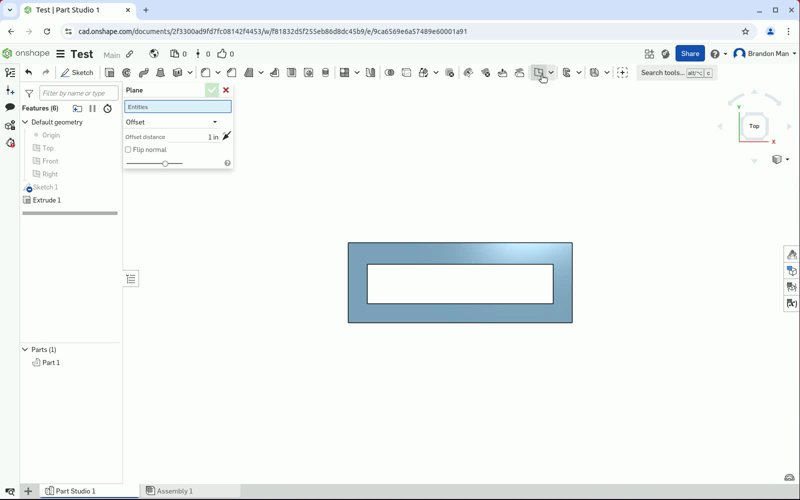
mouse_move(73, 150)
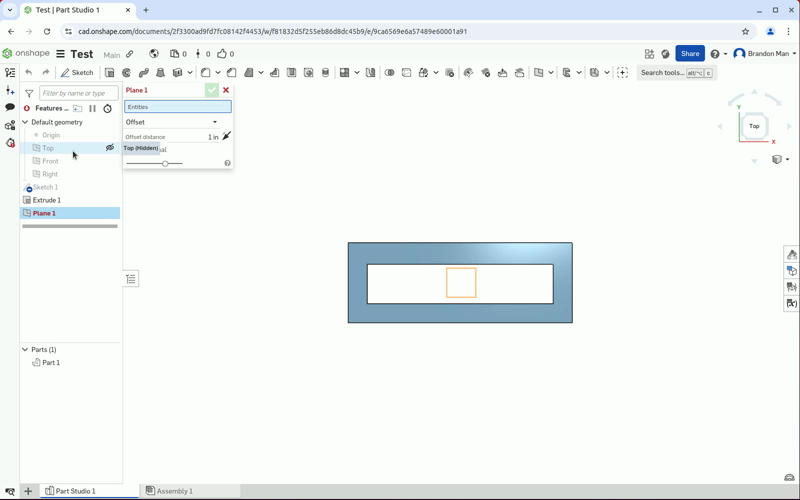
click(73, 150)
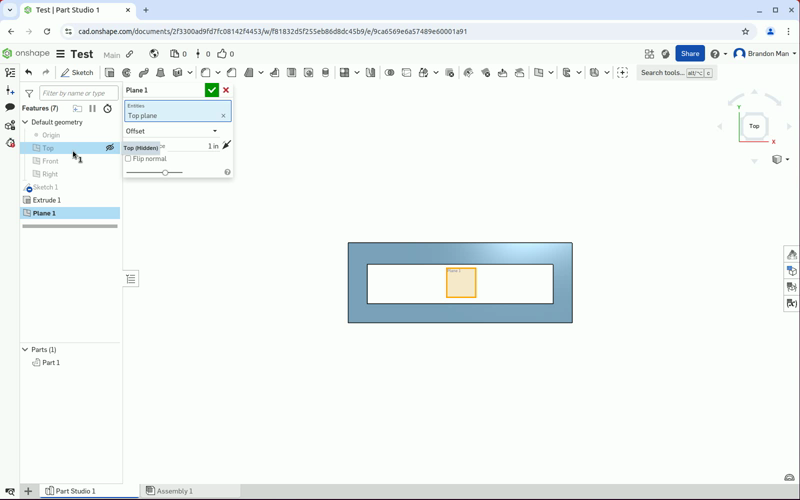
key(tab, 2)
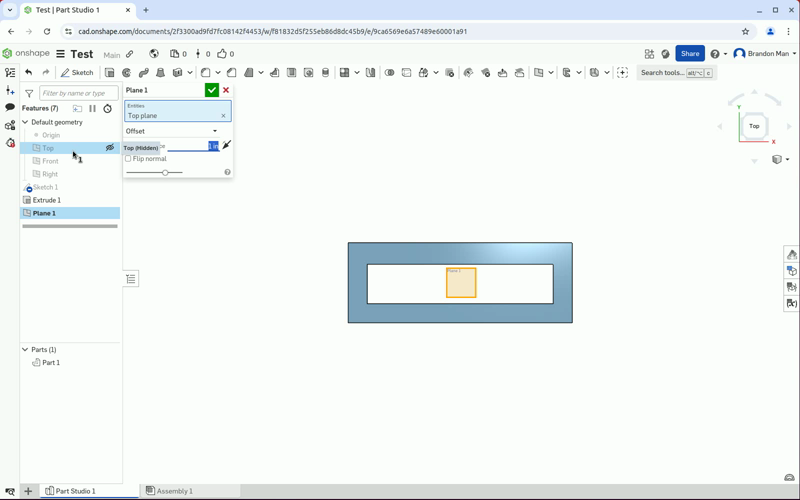
text(17.809)
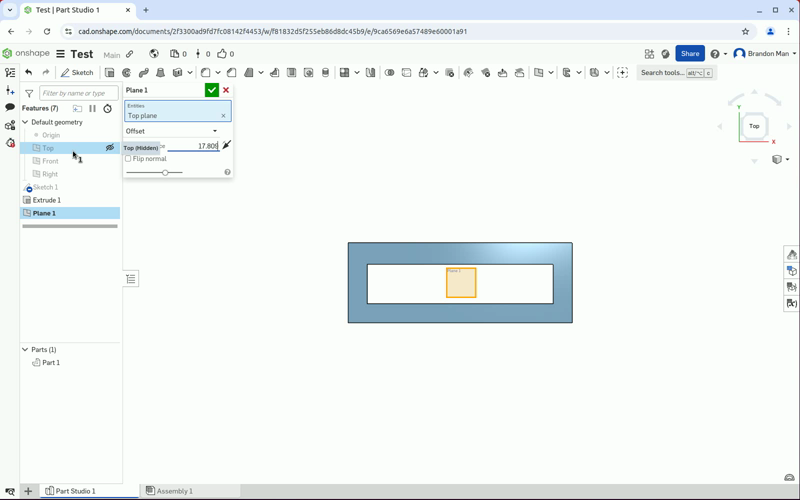
key(enter, 2)
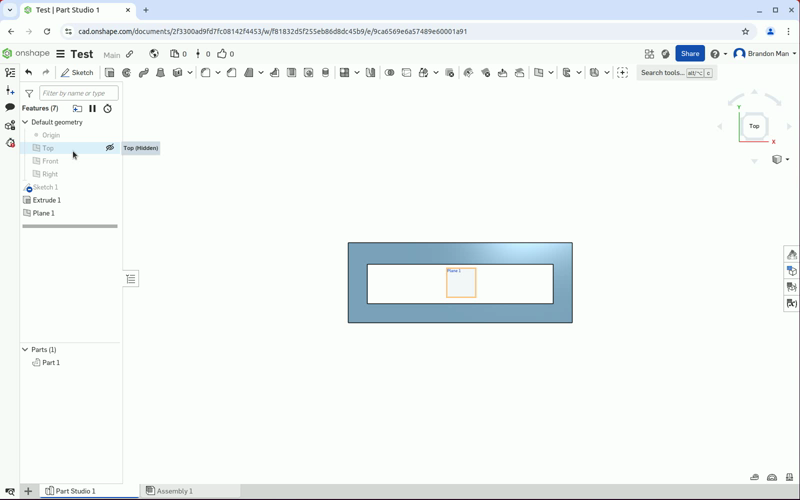
key(shift+s)
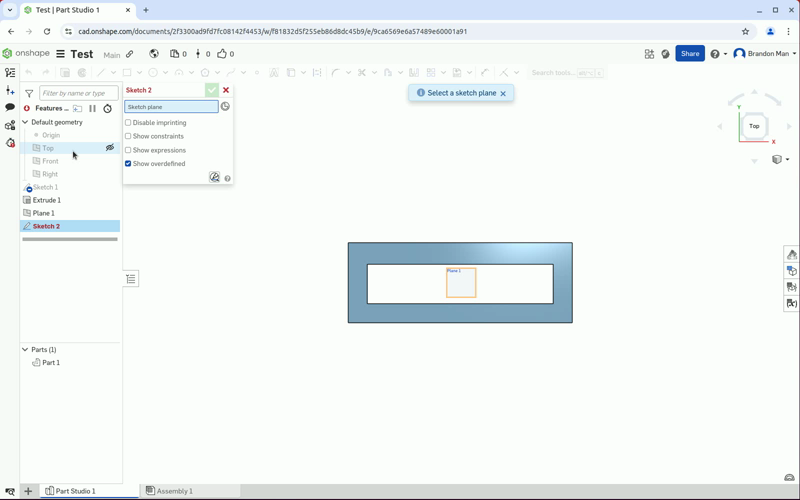
mouse_move(73, 215)
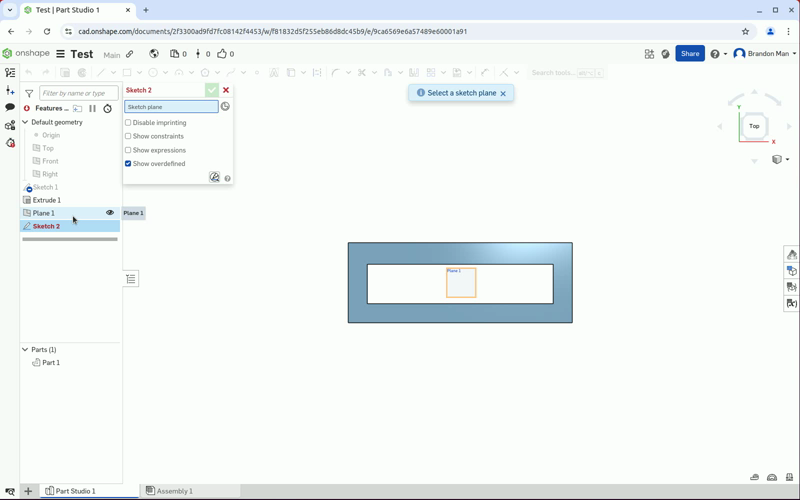
click(73, 215)
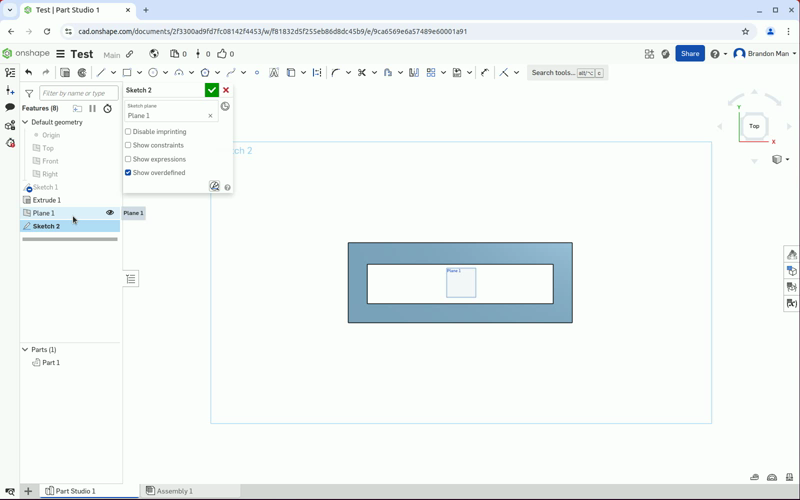
mouse_move(73, 352)
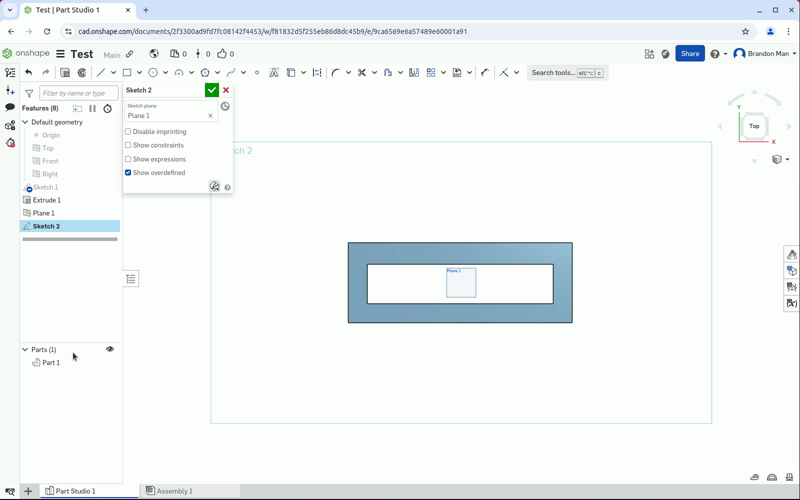
key(y)
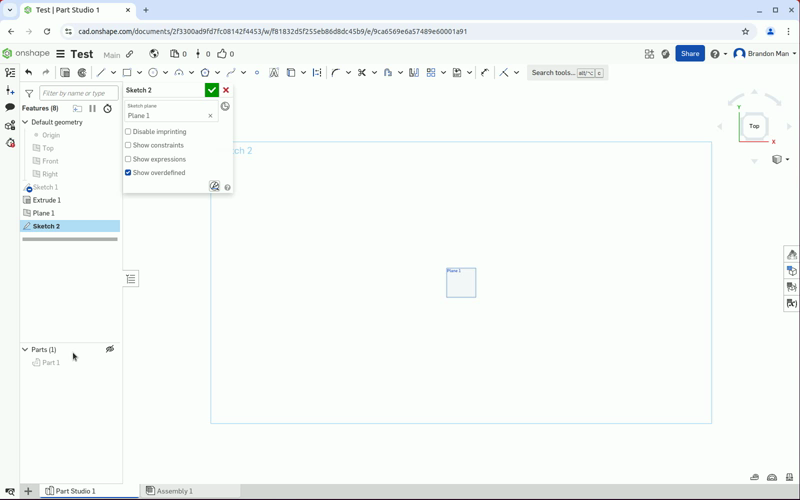
key(l)
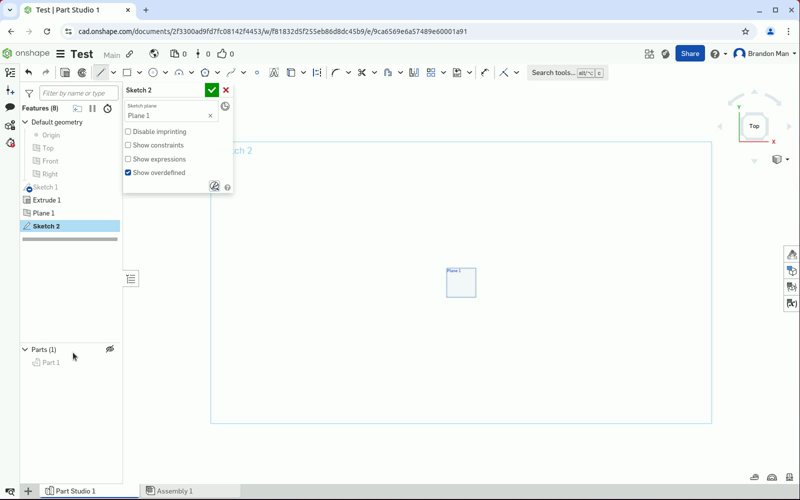
key_down(shift)
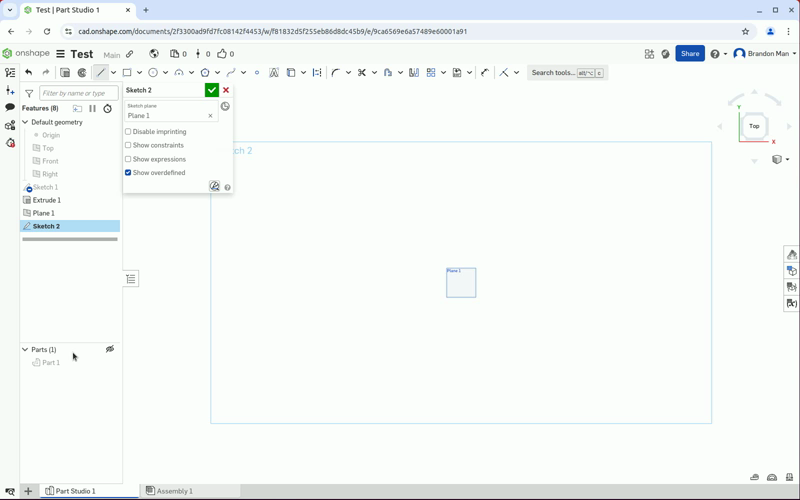
mouse_move(348, 243)
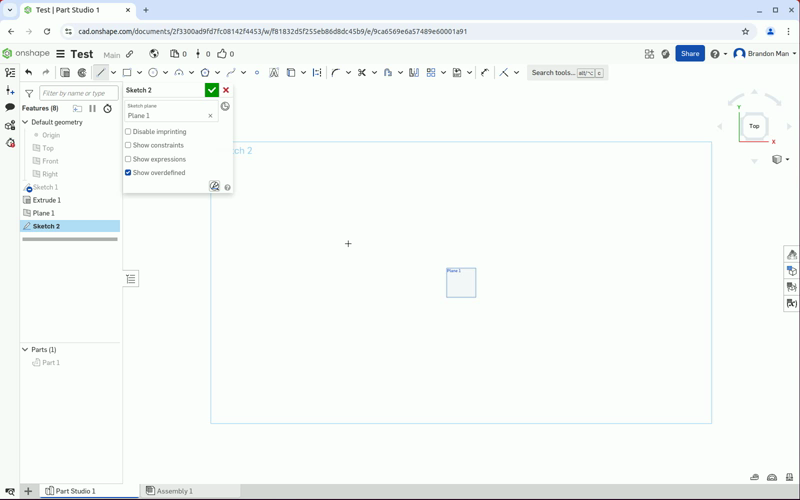
click(348, 243)
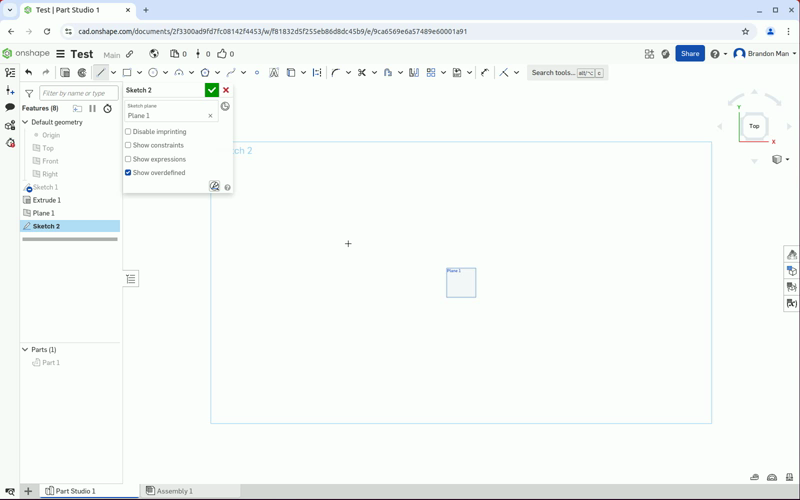
key_up(shift)
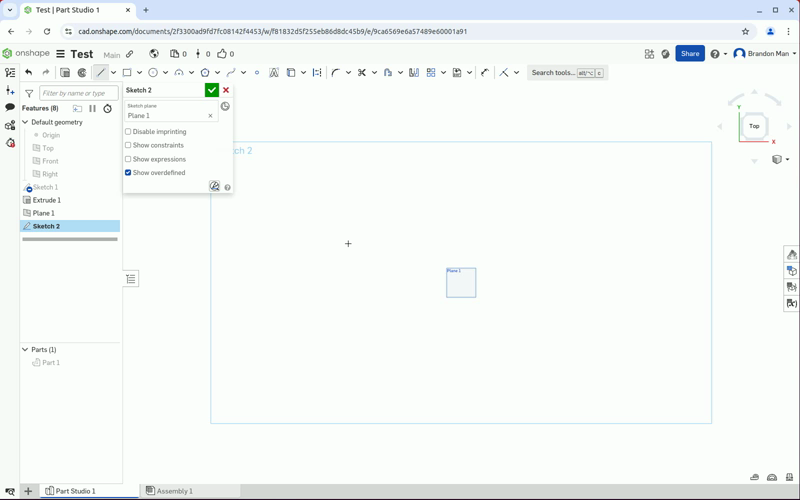
key_down(shift)
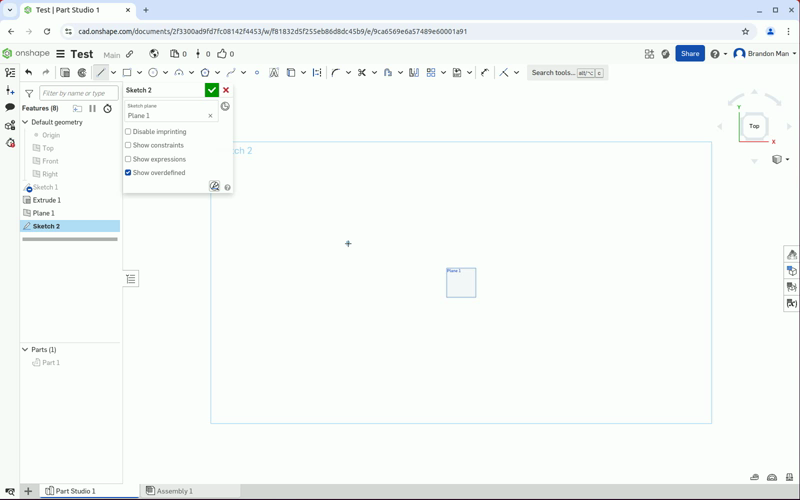
mouse_move(572, 243)
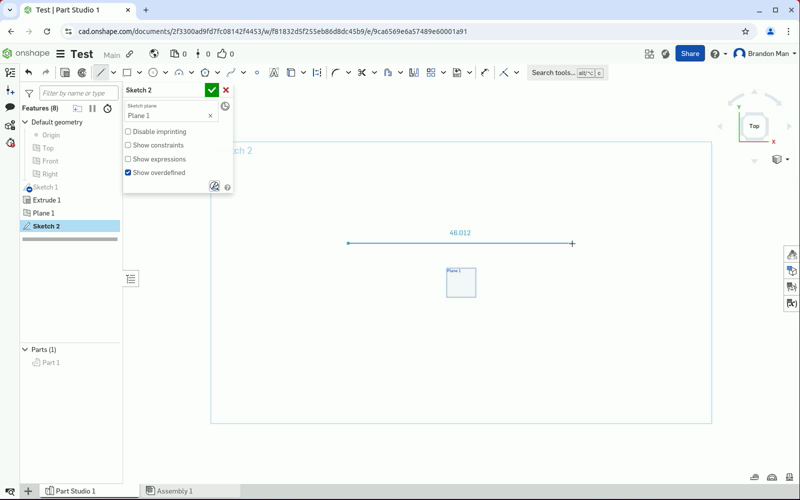
click(572, 243)
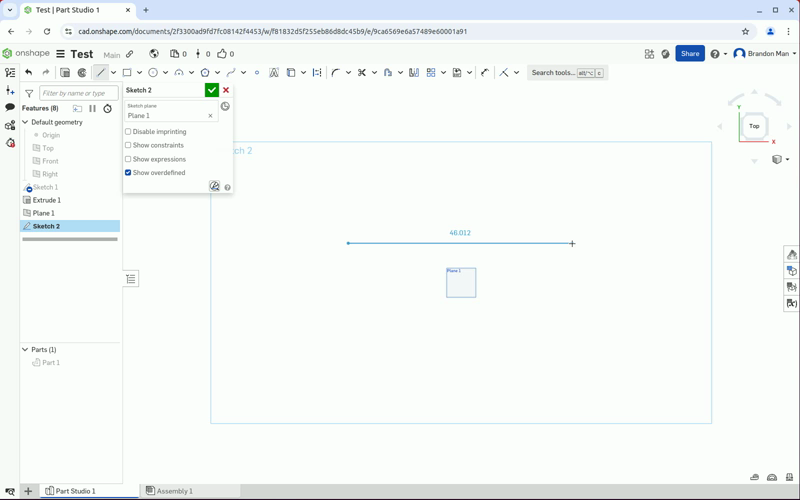
key_up(shift)
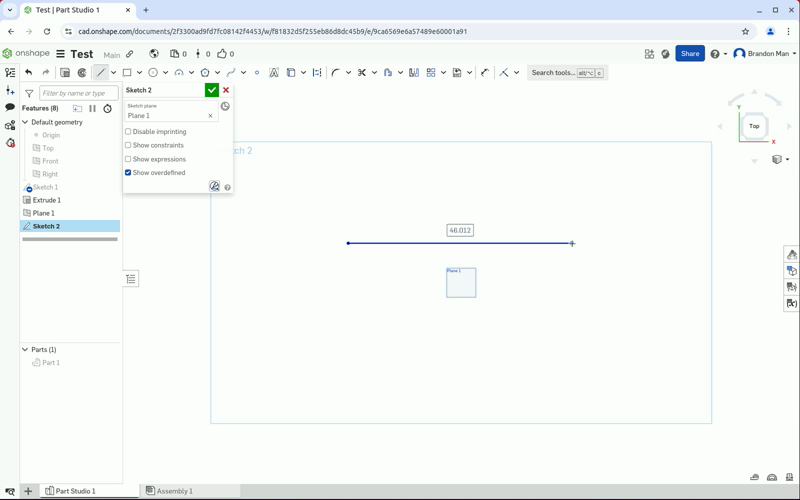
key_down(shift)
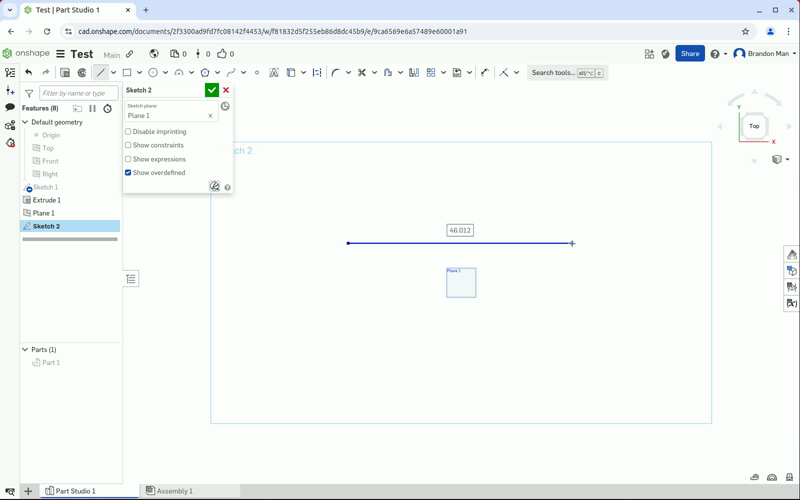
mouse_move(589, 243)
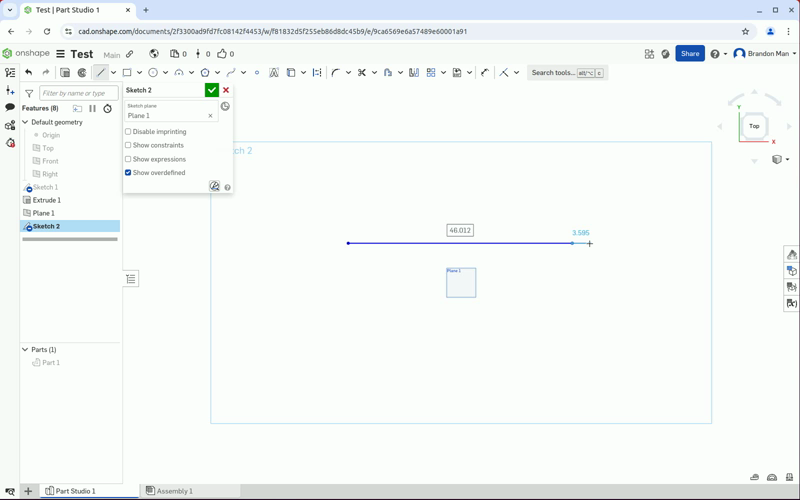
mouse_move(572, 214)
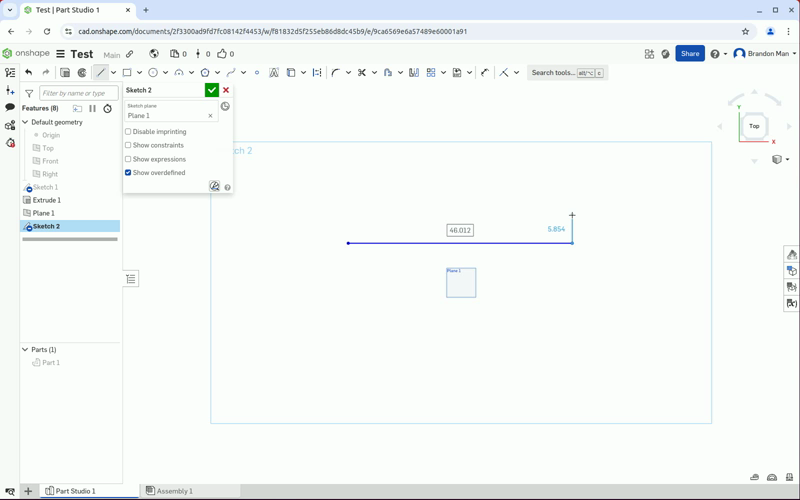
click(572, 214)
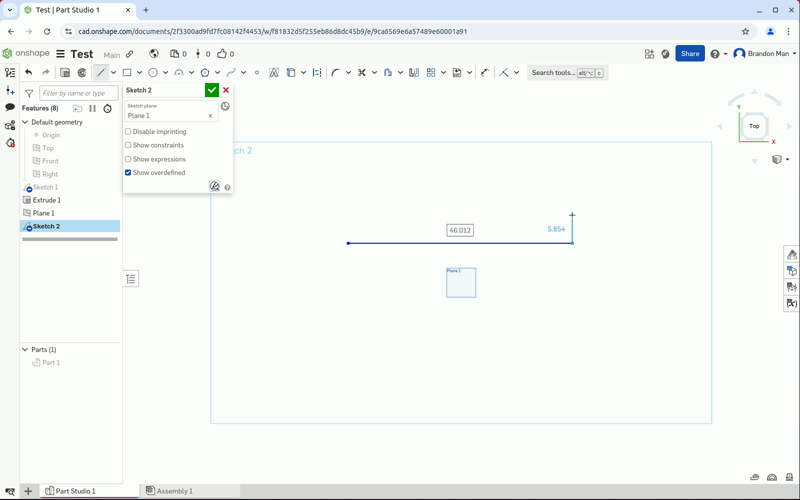
key_up(shift)
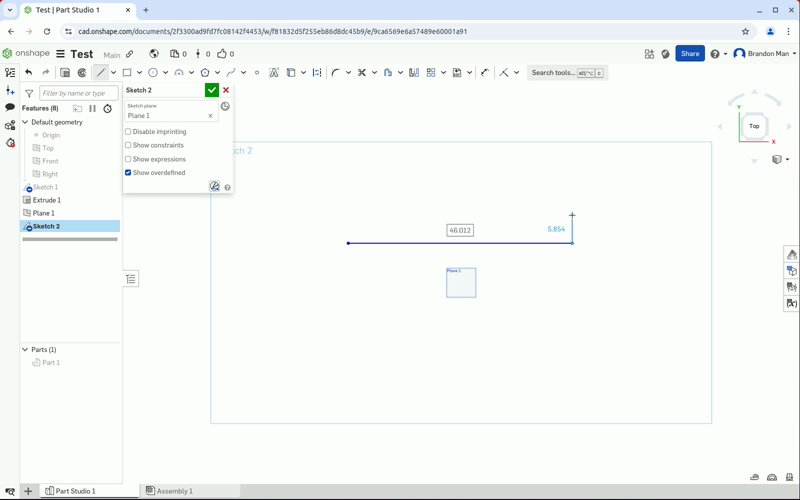
key_down(shift)
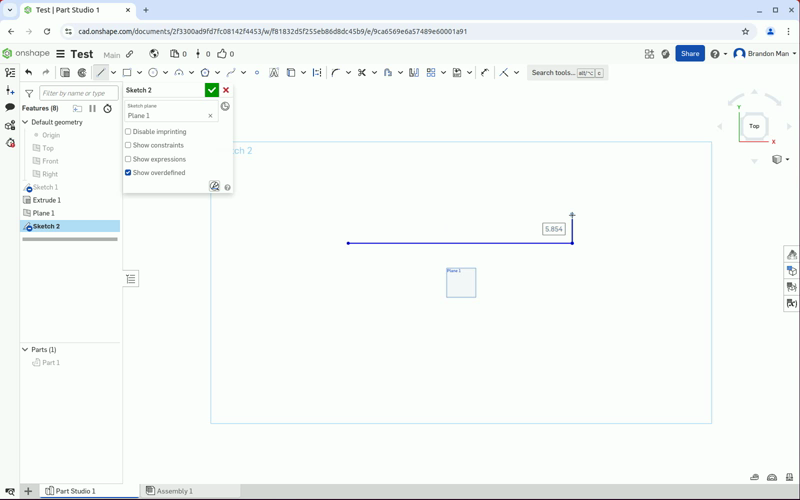
mouse_move(348, 214)
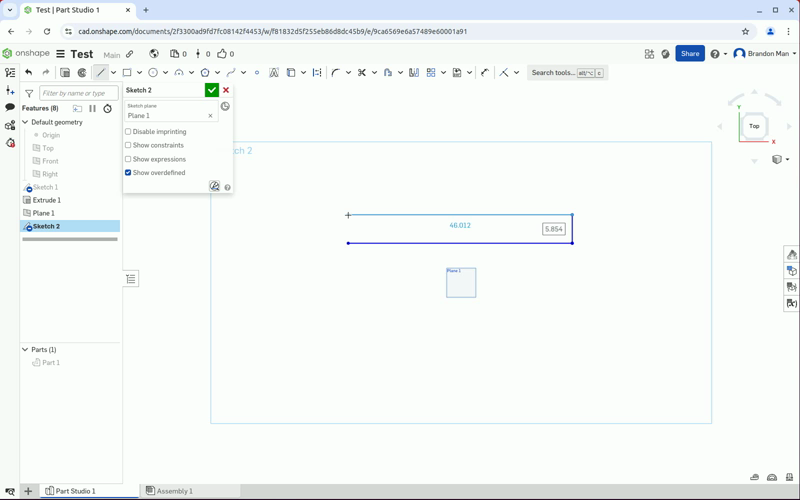
click(348, 214)
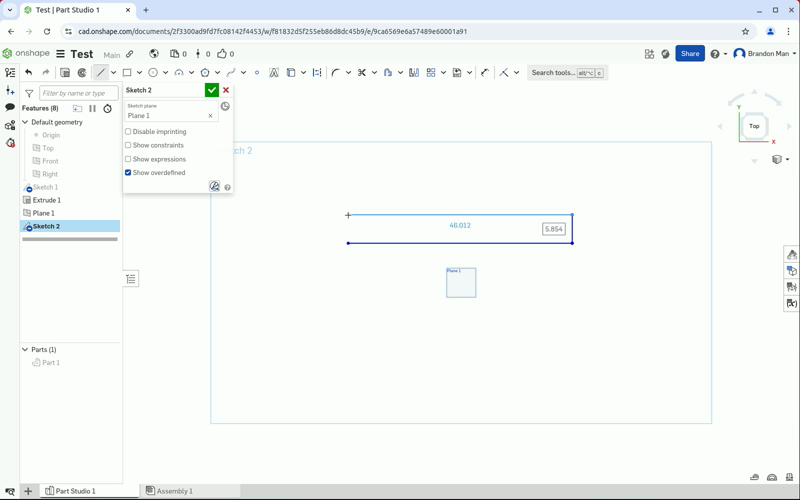
key_up(shift)
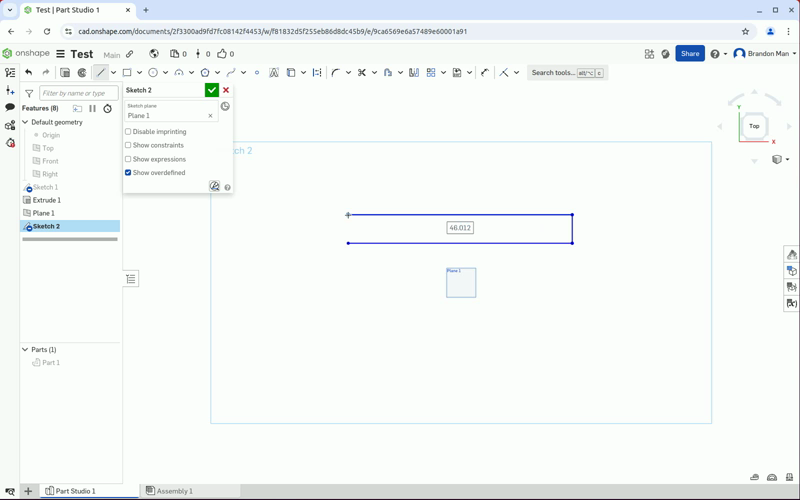
mouse_move(378, 214)
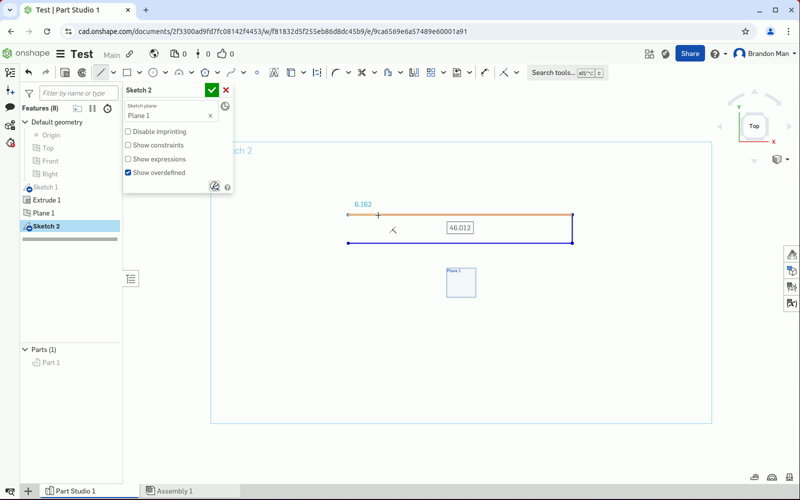
key_down(shift)
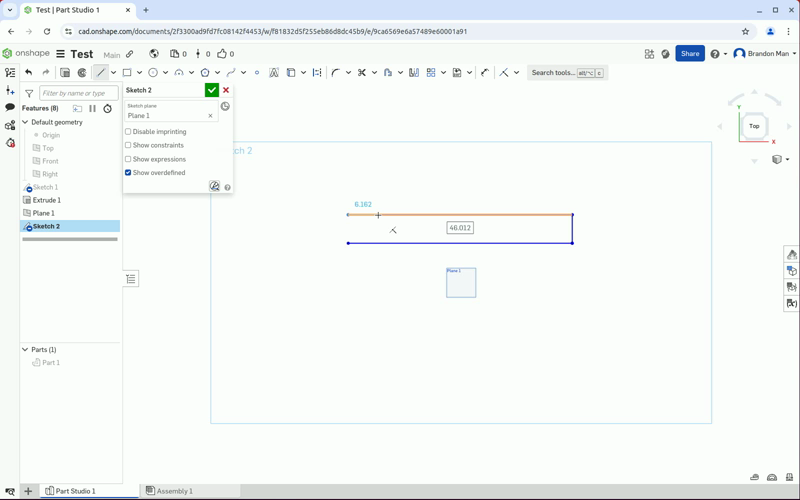
mouse_move(348, 243)
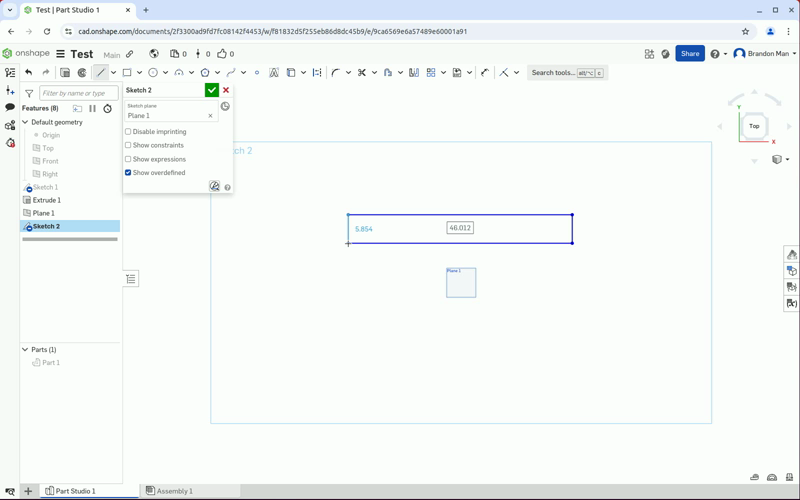
key_up(shift)
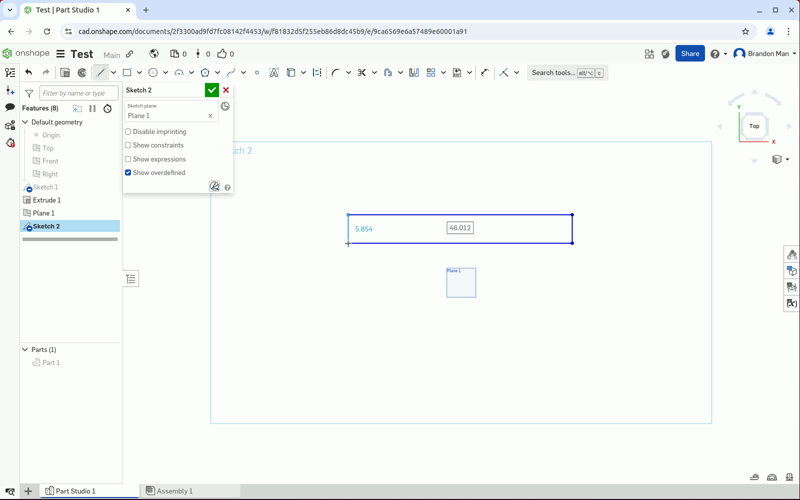
click(348, 243)
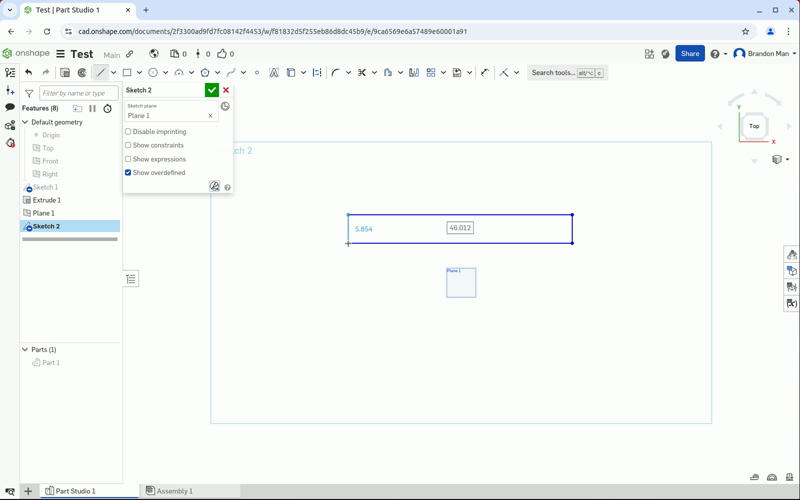
key(esc)
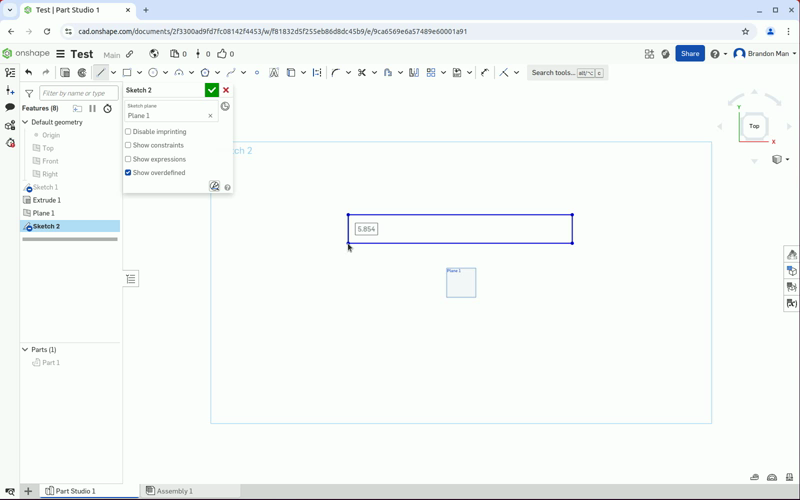
key(c)
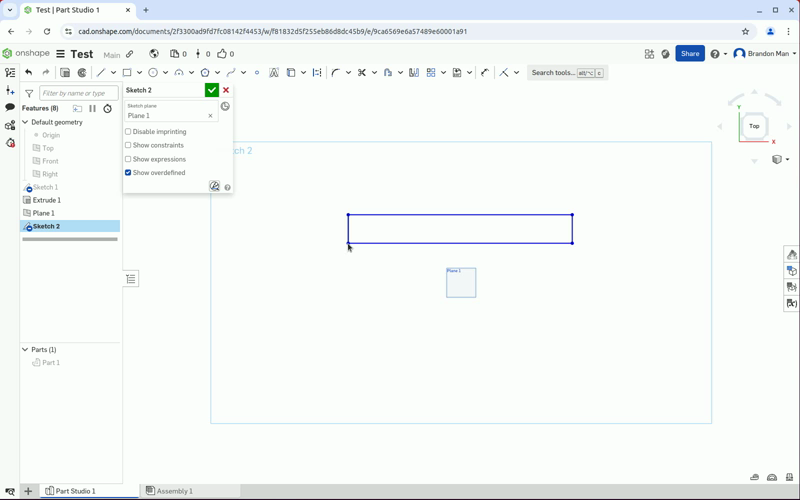
key_down(shift)
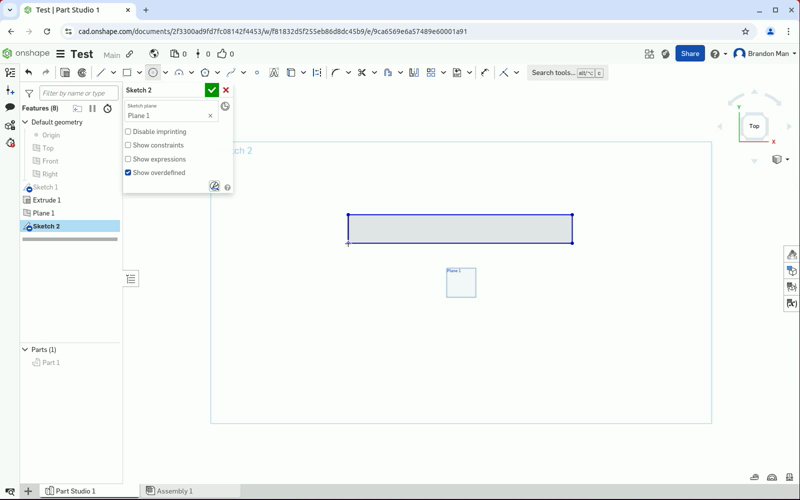
mouse_move(461, 231)
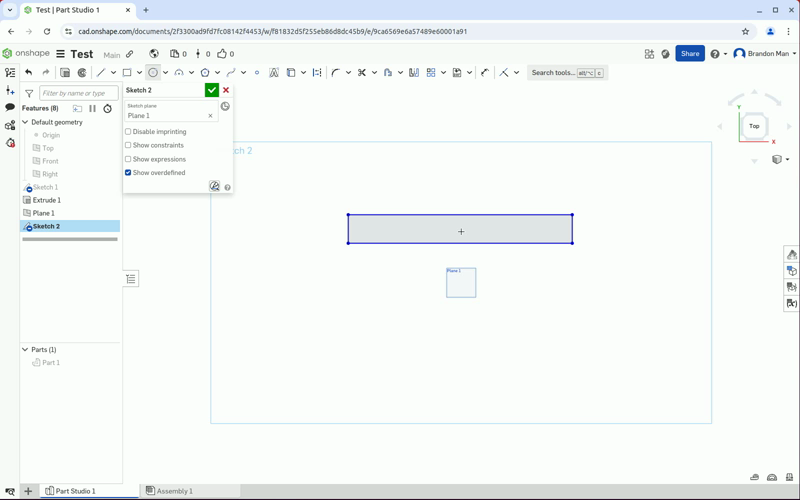
click(461, 231)
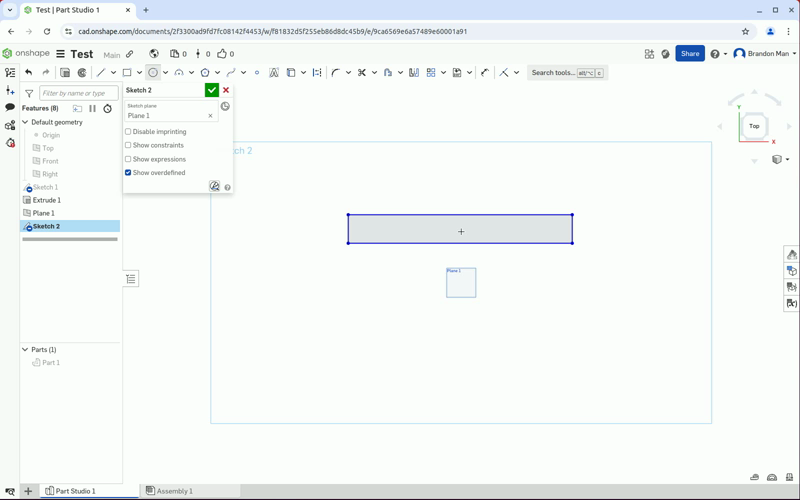
key_up(shift)
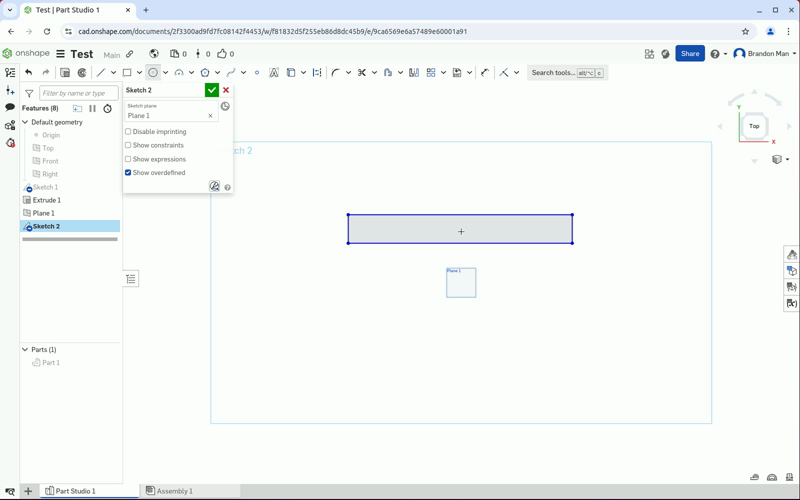
mouse_move(470, 231)
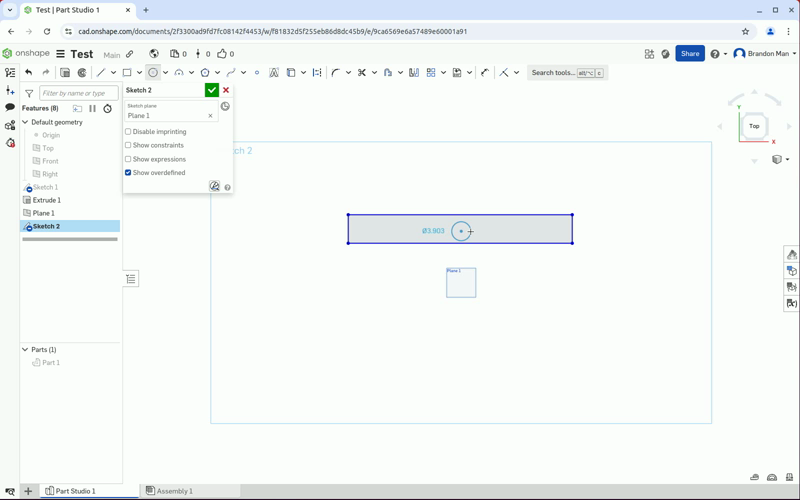
click(470, 231)
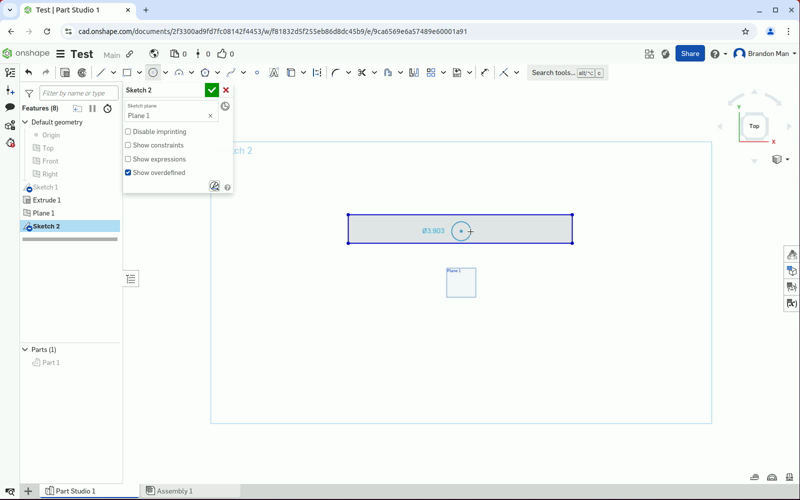
key(esc)
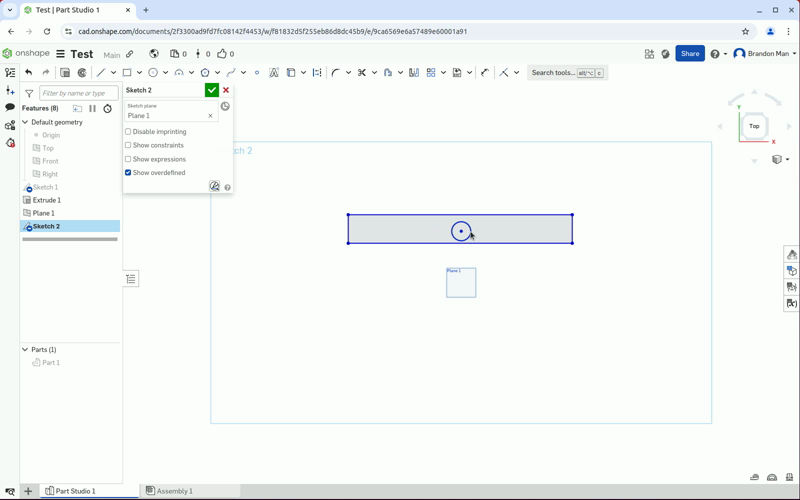
mouse_move(353, 230)
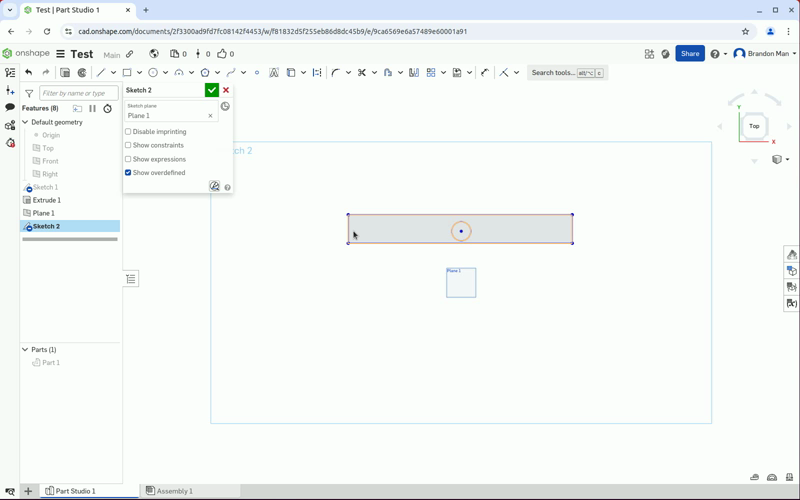
click(353, 230)
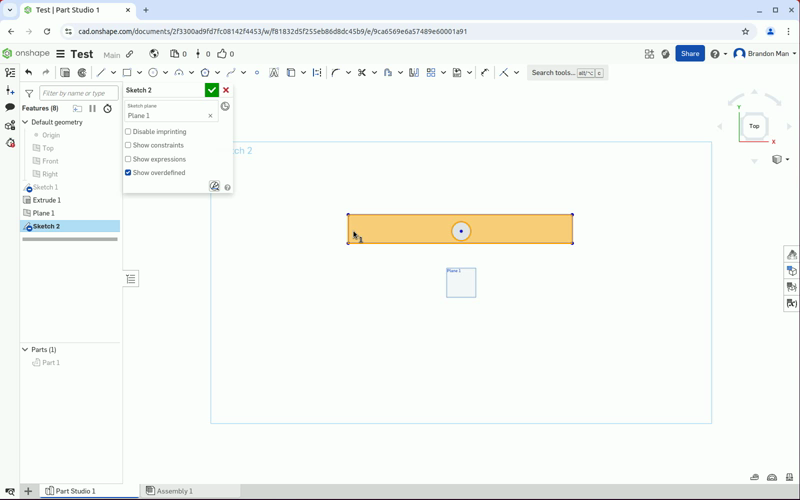
mouse_move(73, 352)
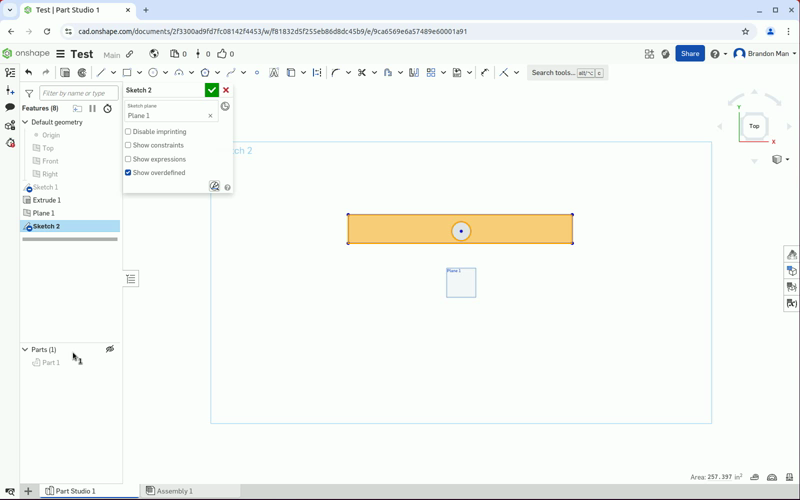
key(shift+y)
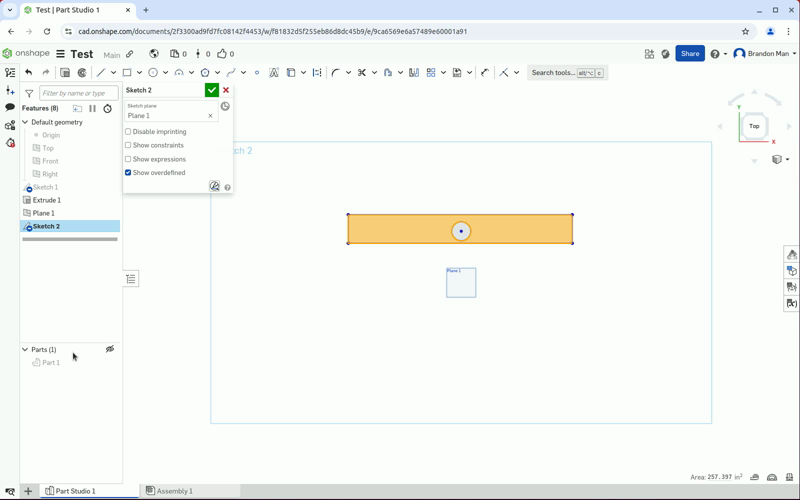
key(shift+e)
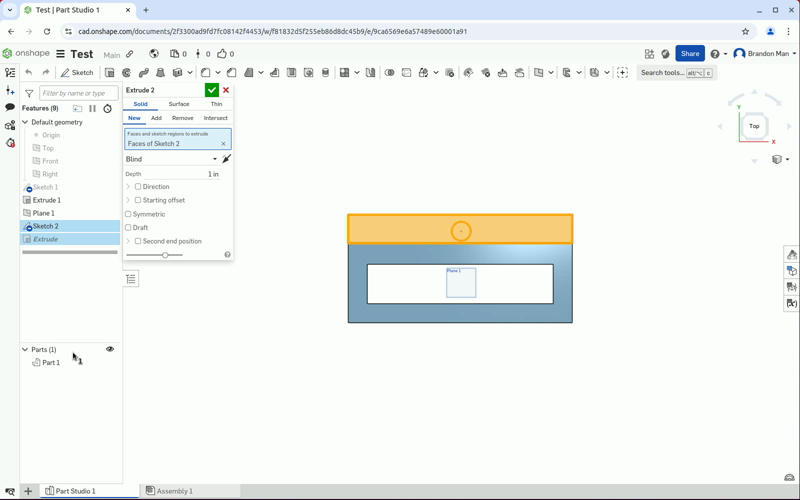
mouse_move(143, 106)
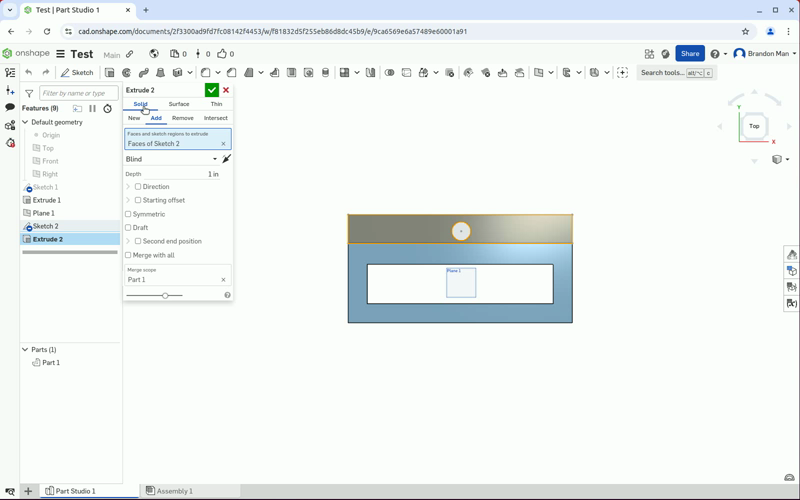
click(143, 106)
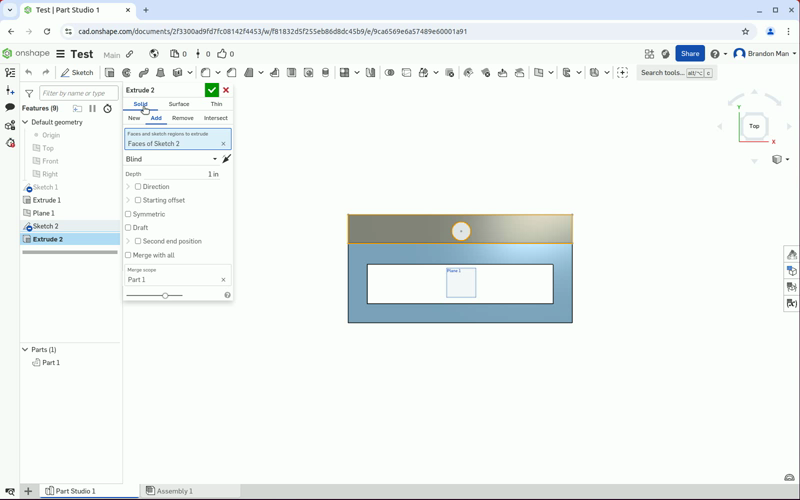
mouse_move(137, 120)
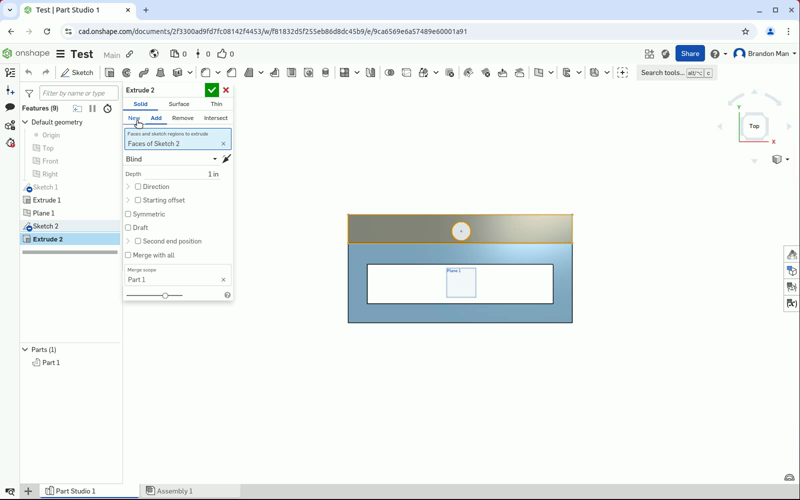
click(137, 120)
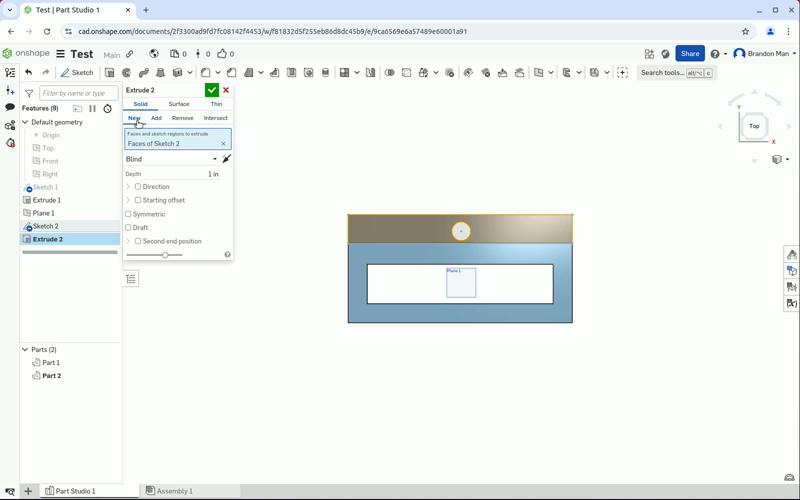
key(tab, 4)
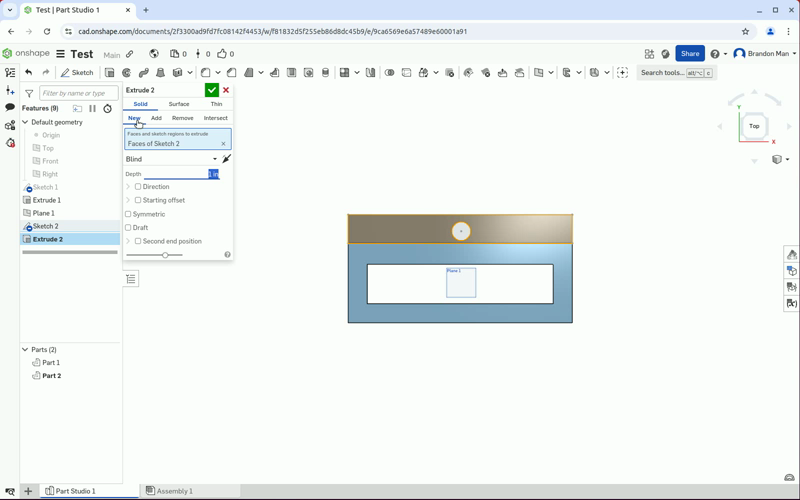
text(-4.092)
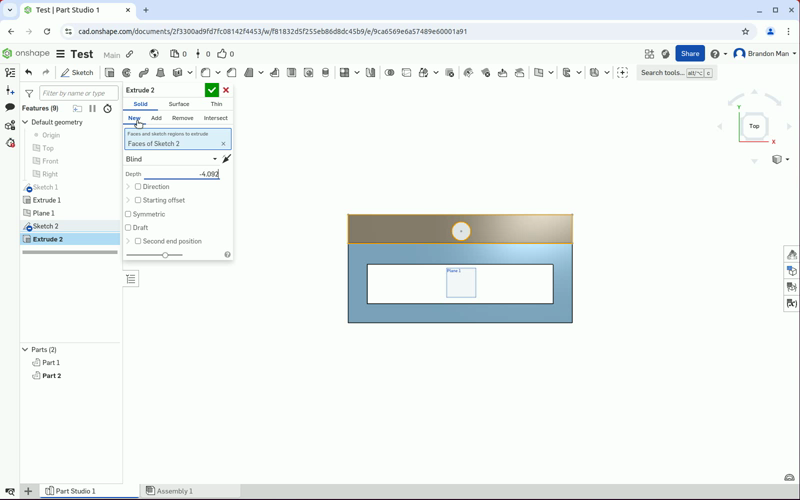
key(enter)
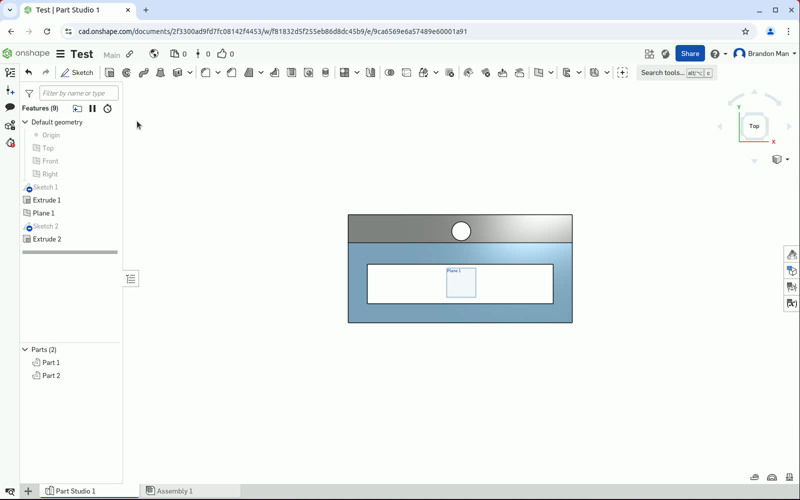
key(shift+h)
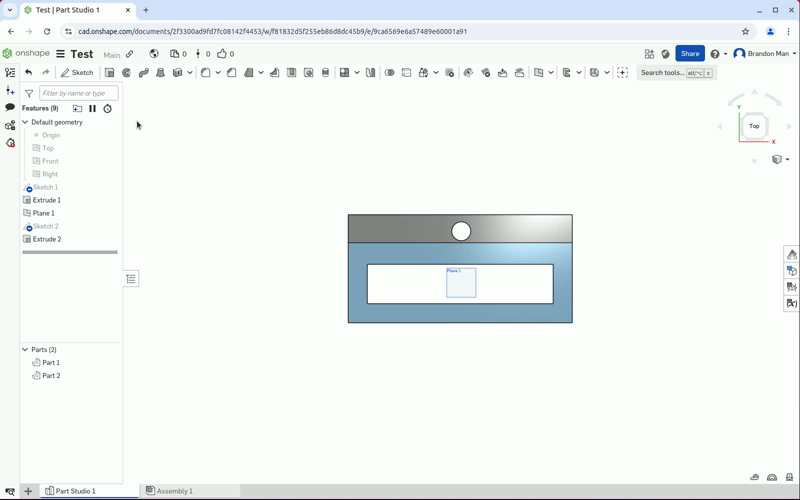
key(shift+h)
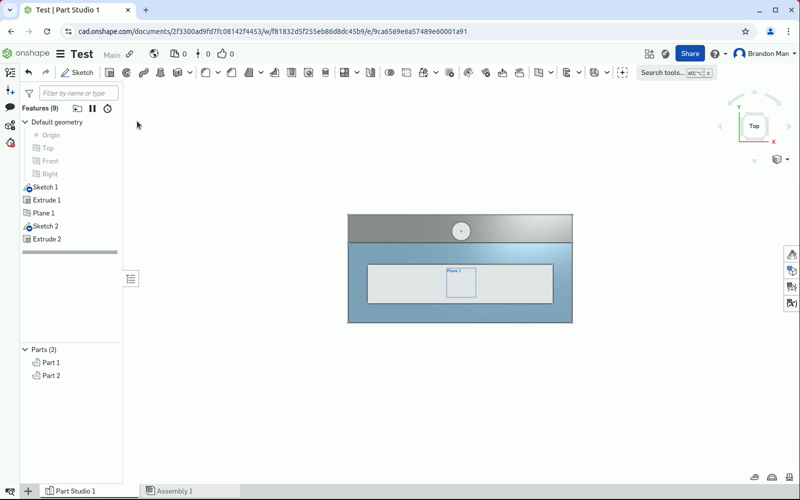
key(shift+7)
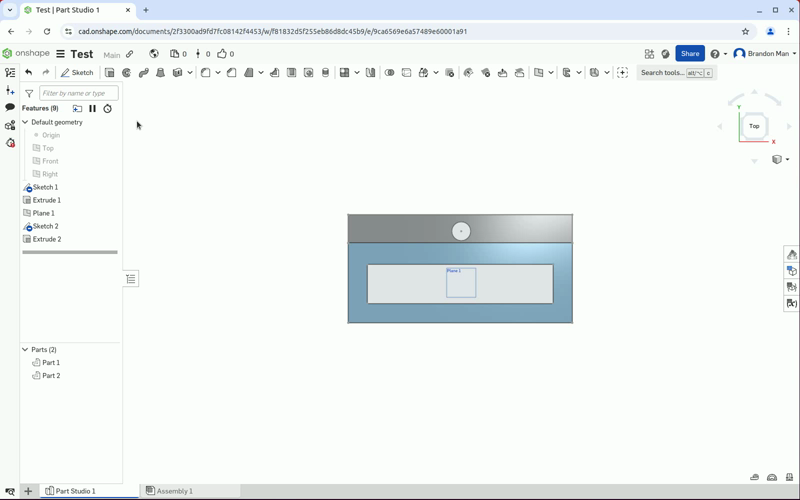
key(up, 3)
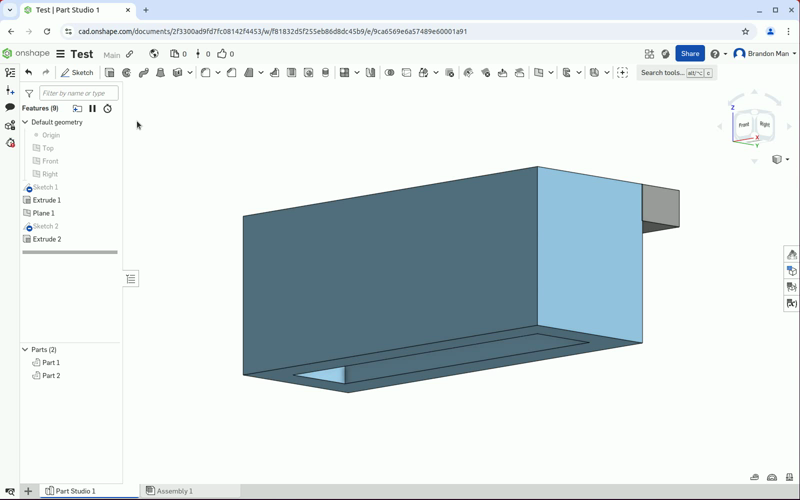
key(left, 3)
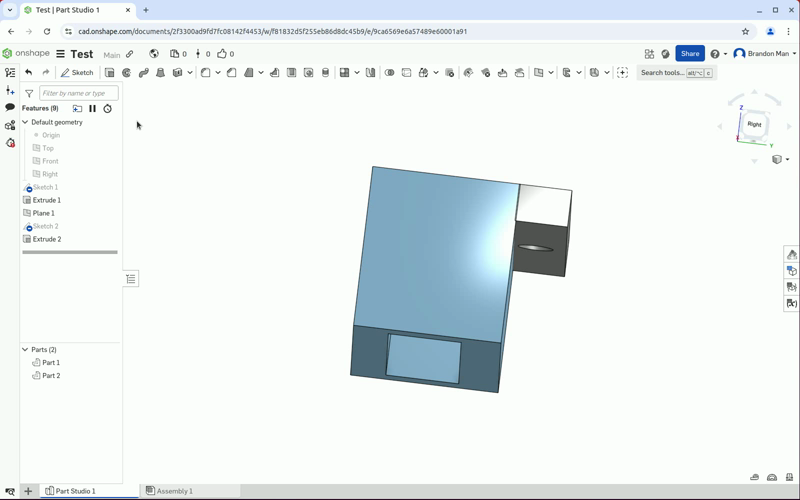
key(right, 3)
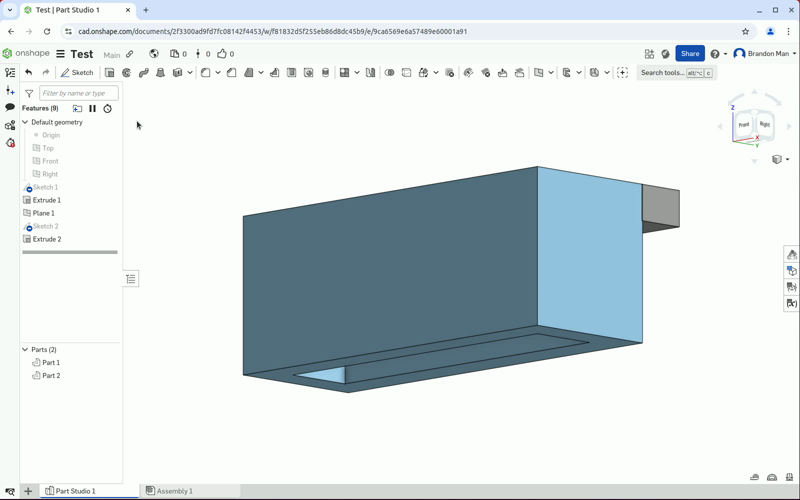
key(down, 3)
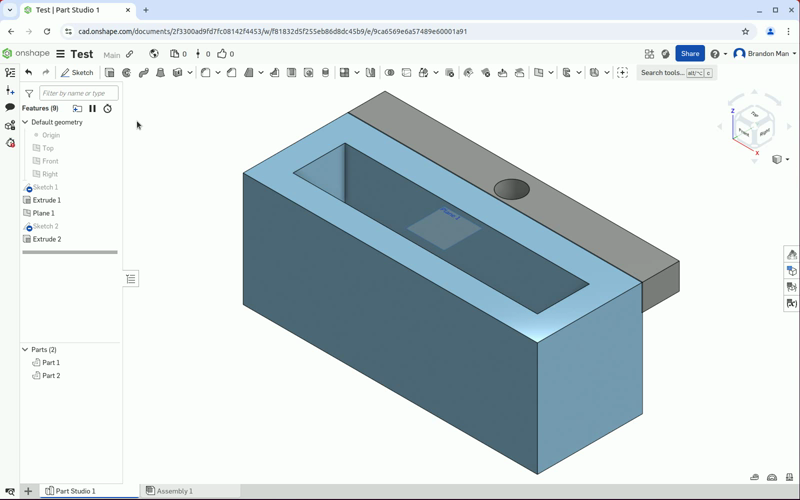
mouse_move(73, 189)
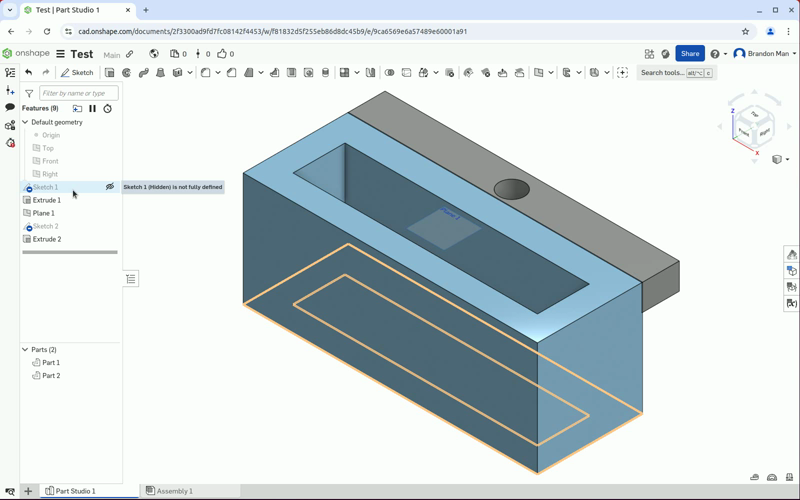
click(73, 189)